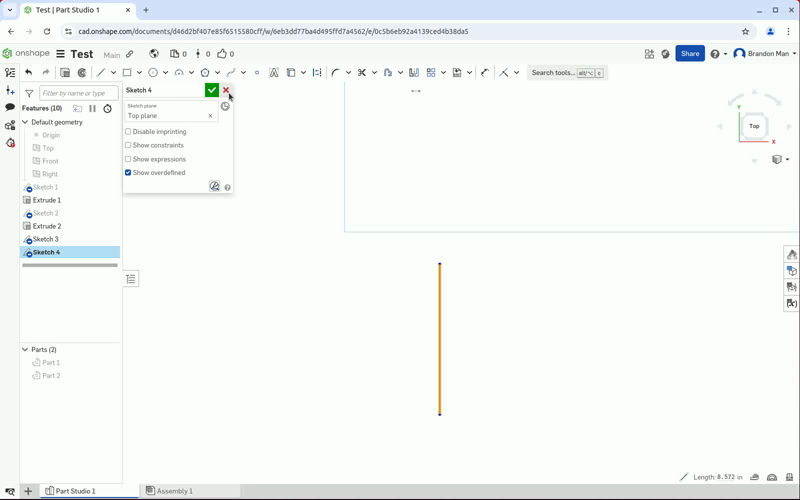
key(shift+h)
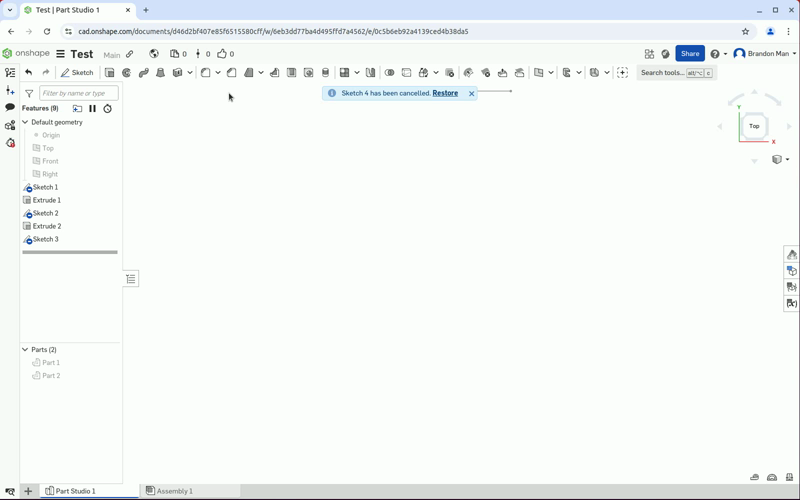
mouse_move(73, 352)
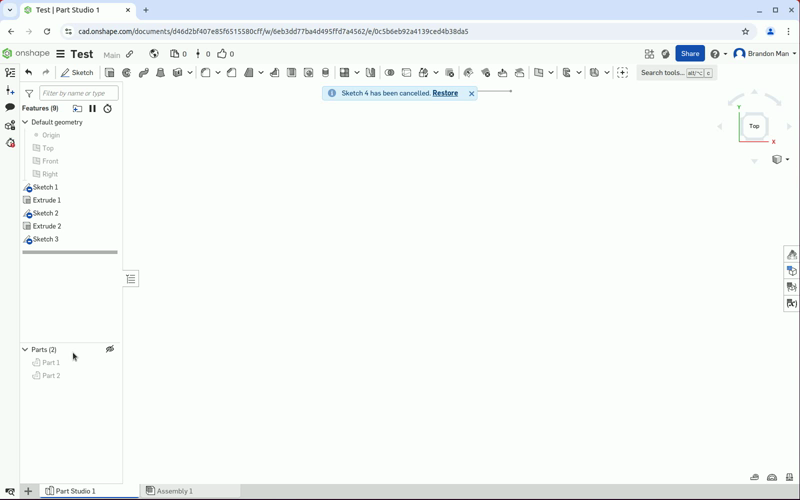
key(y)
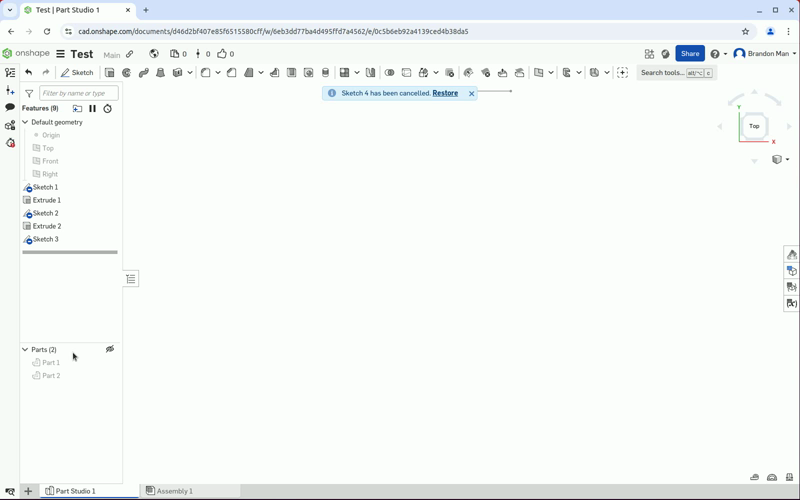
key(shift+p)
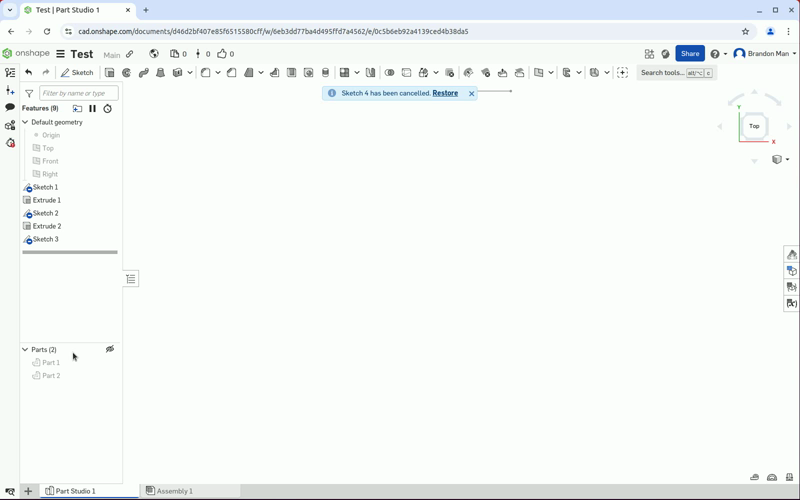
key(space)
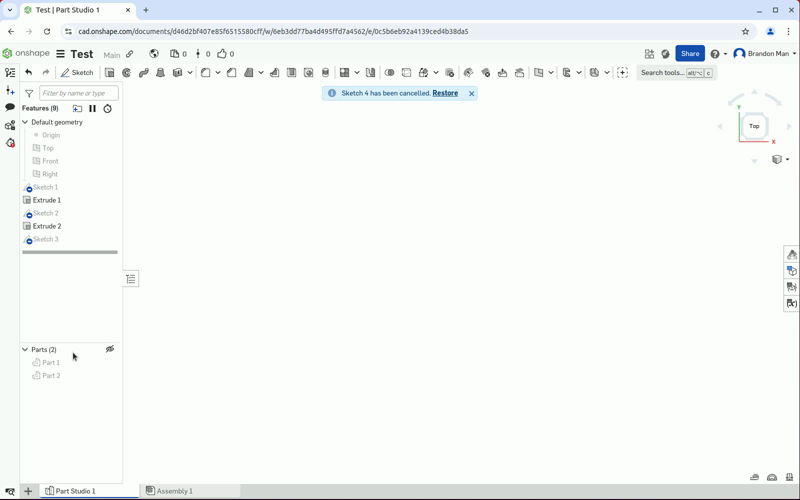
key_down(shift)
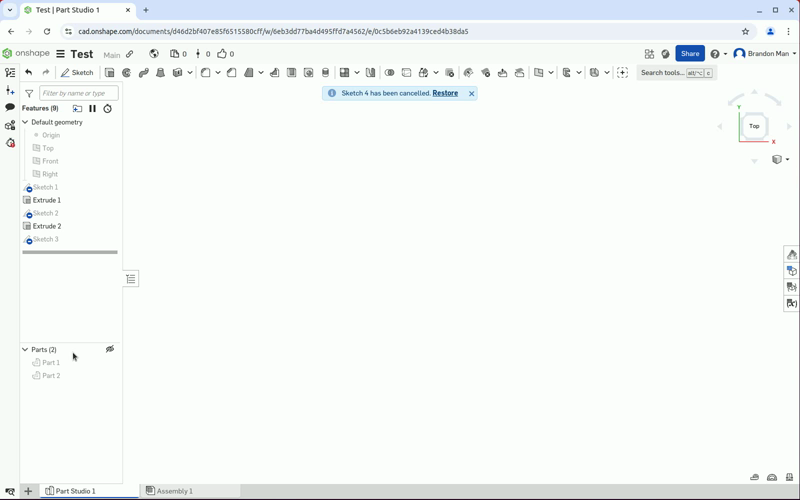
key(up)
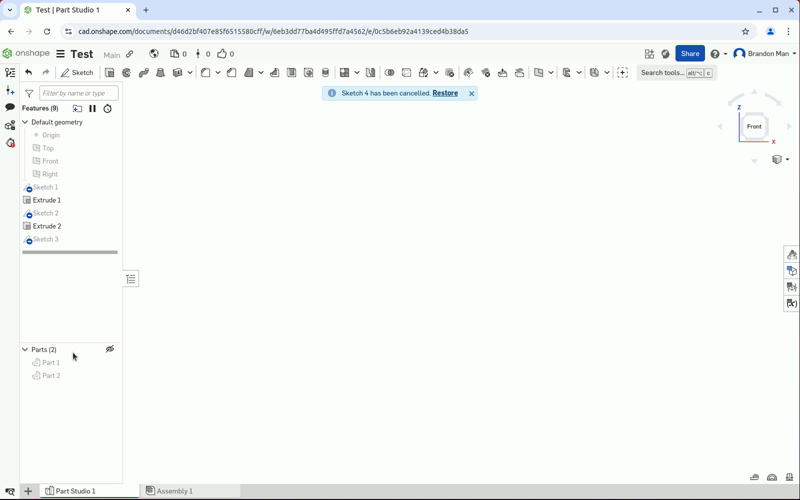
key_up(shift)
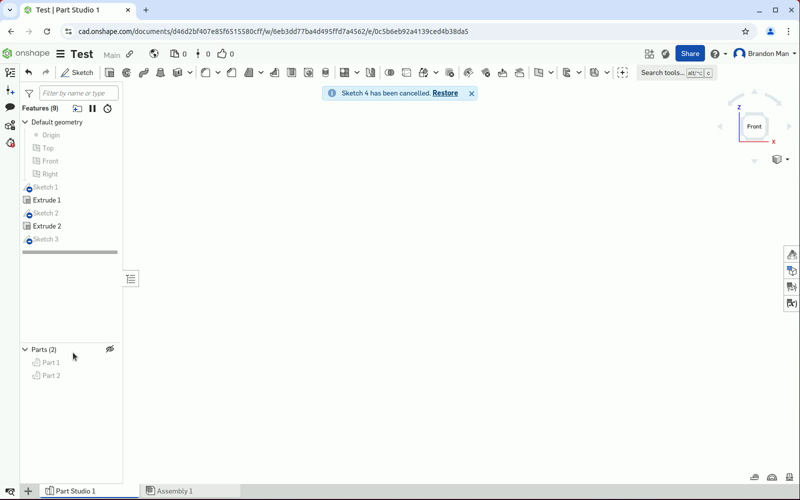
key(space)
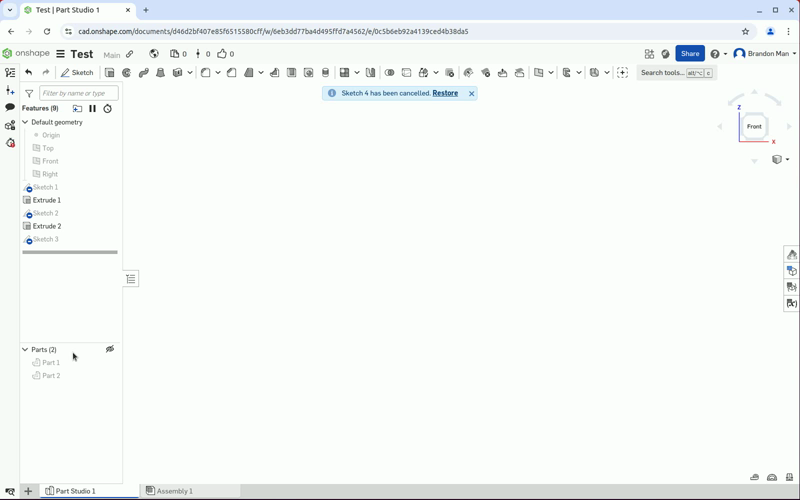
key_down(shift)
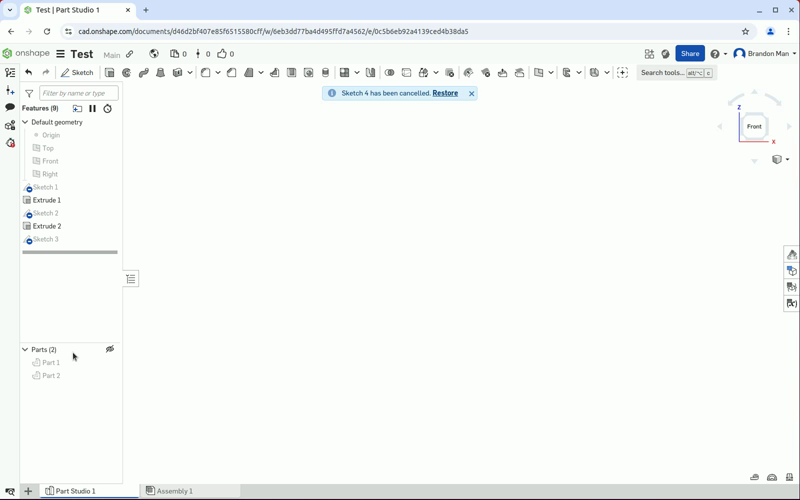
key(left)
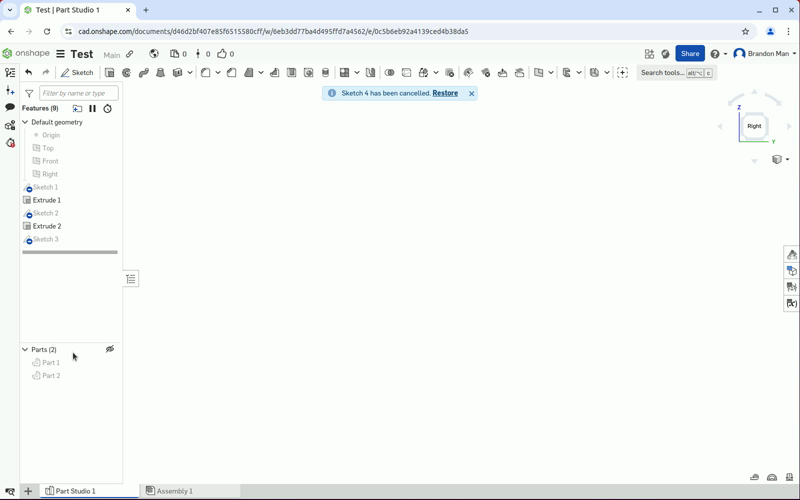
key_up(shift)
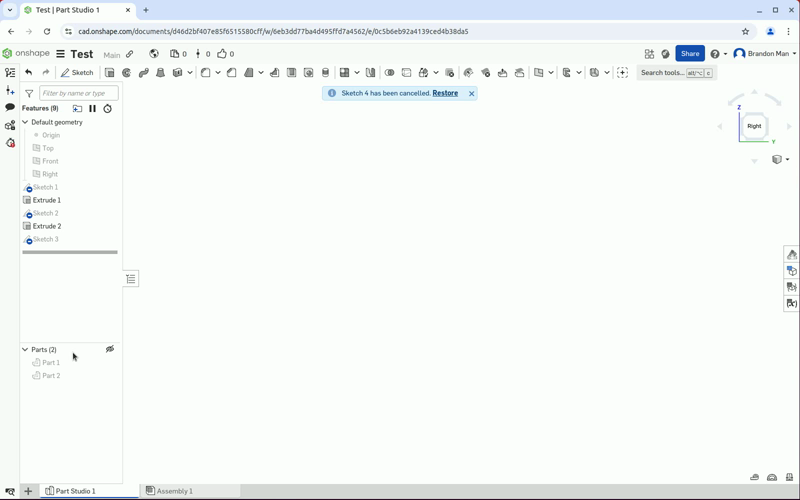
mouse_move(73, 352)
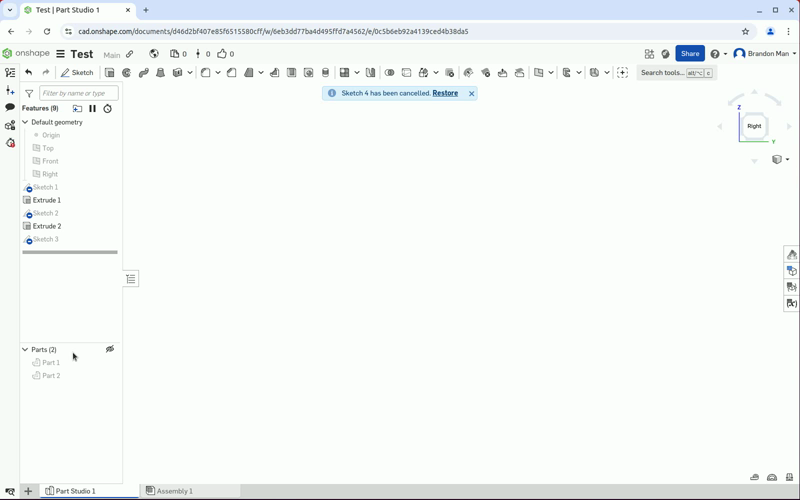
key(shift+y)
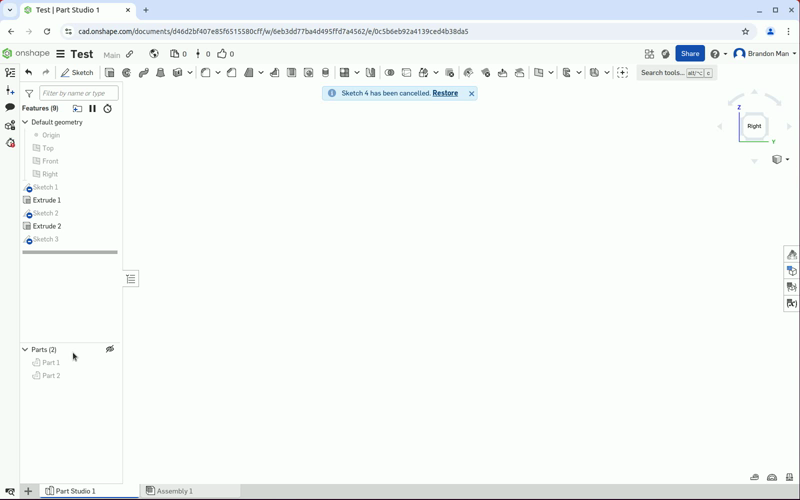
key(shift+s)
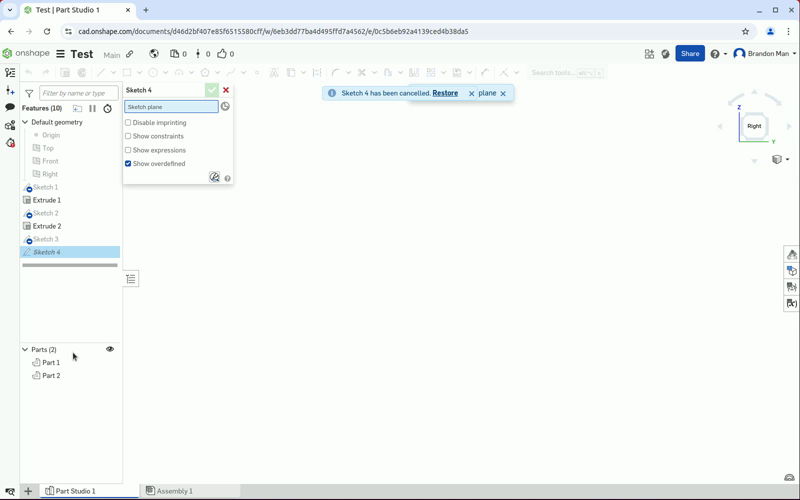
mouse_move(73, 176)
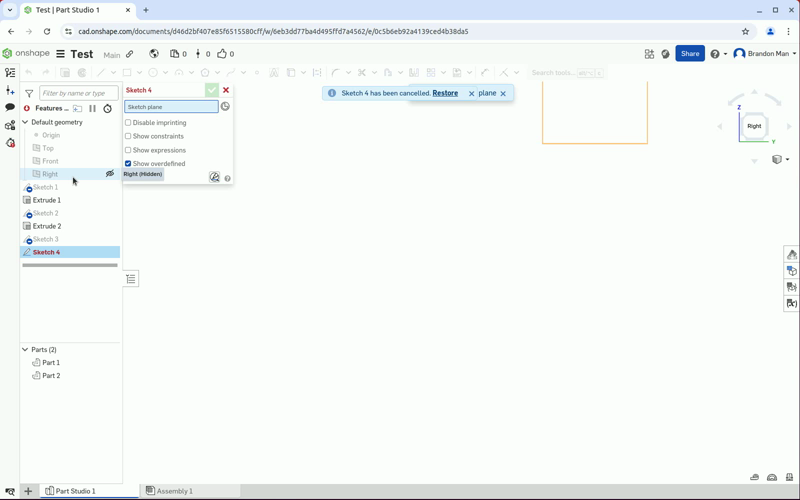
click(73, 176)
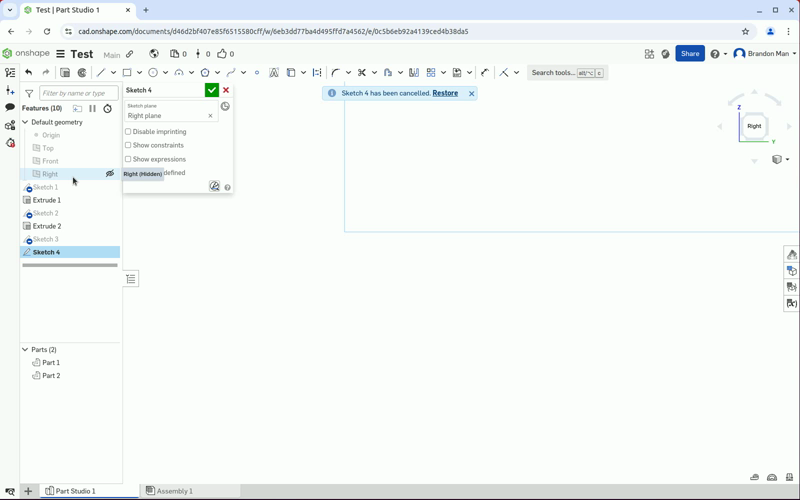
mouse_move(73, 352)
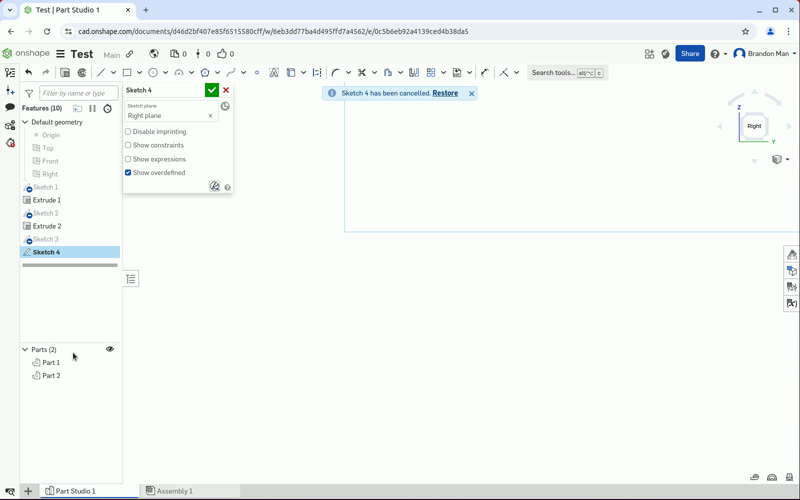
key(y)
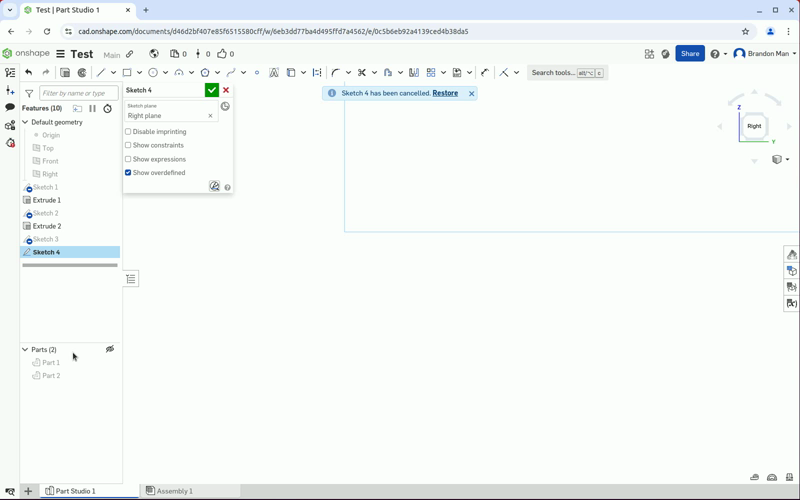
key(c)
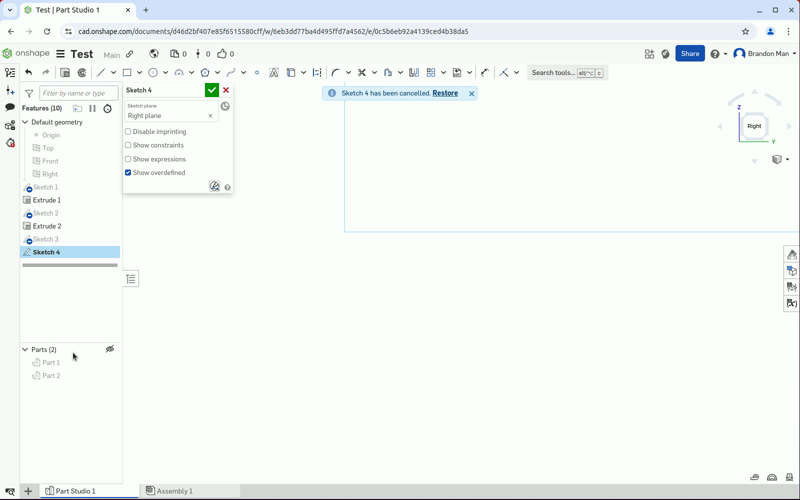
key_down(shift)
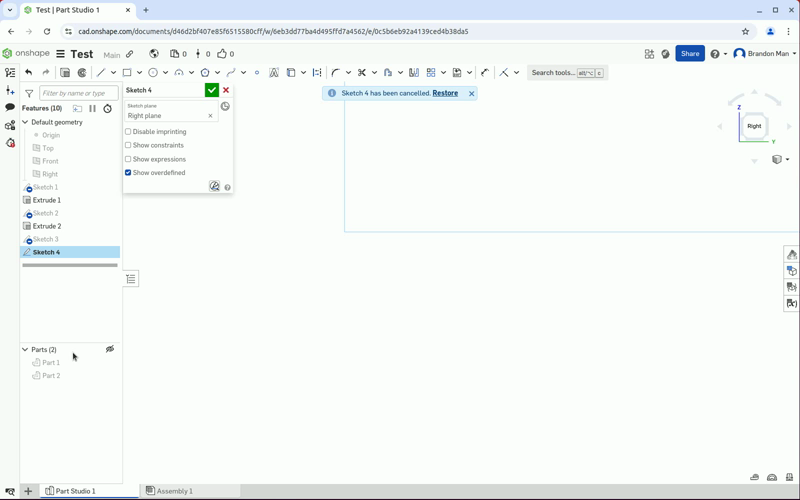
mouse_move(460, 259)
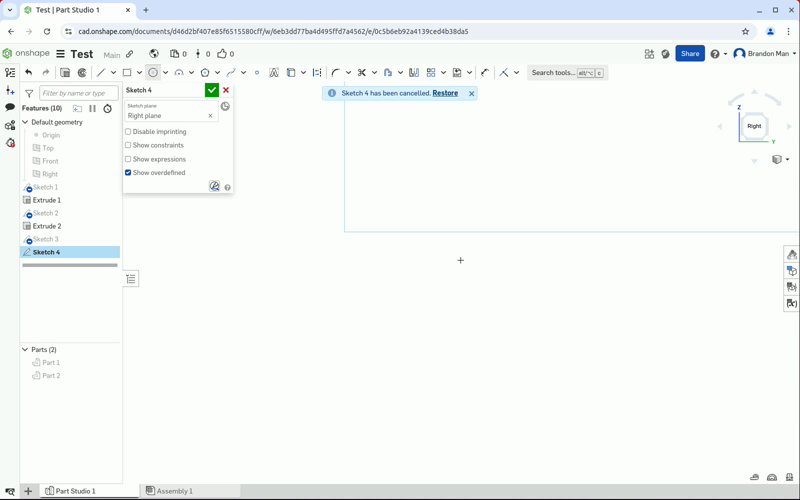
click(460, 259)
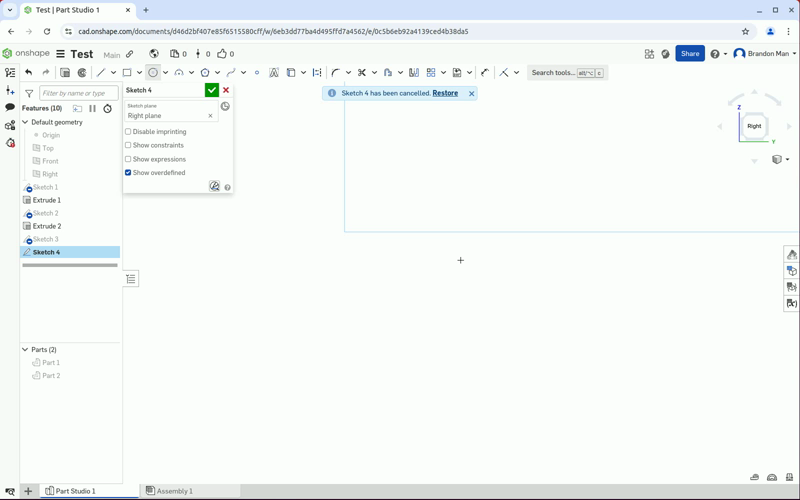
key_up(shift)
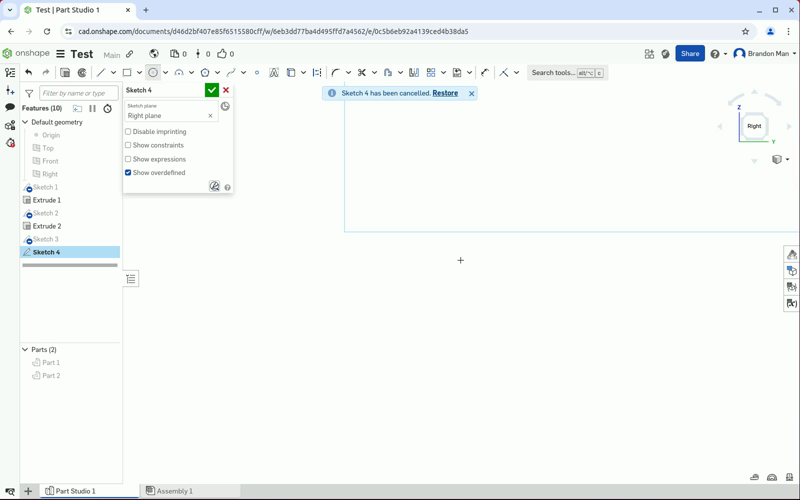
mouse_move(484, 259)
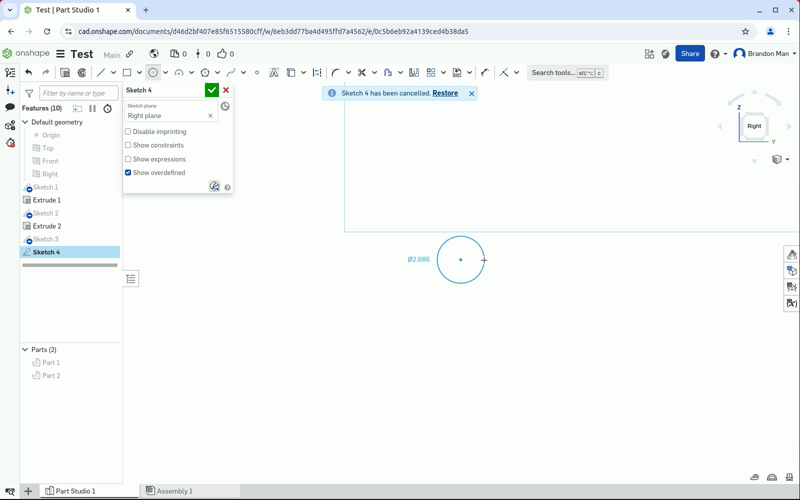
click(484, 259)
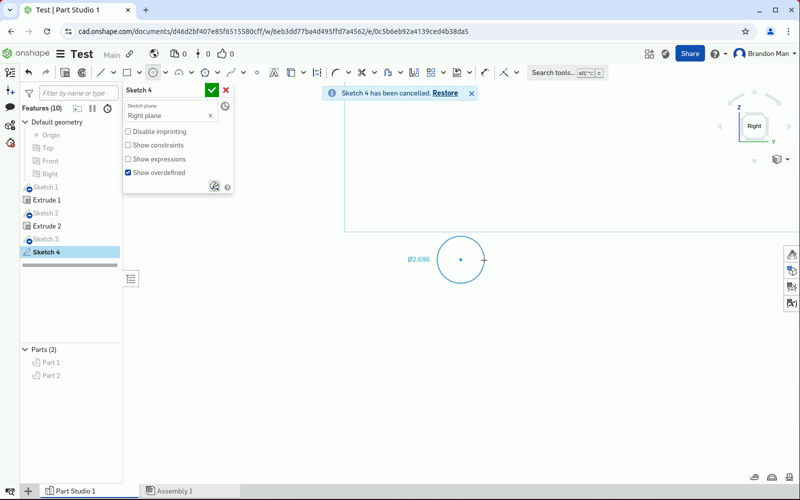
key(esc)
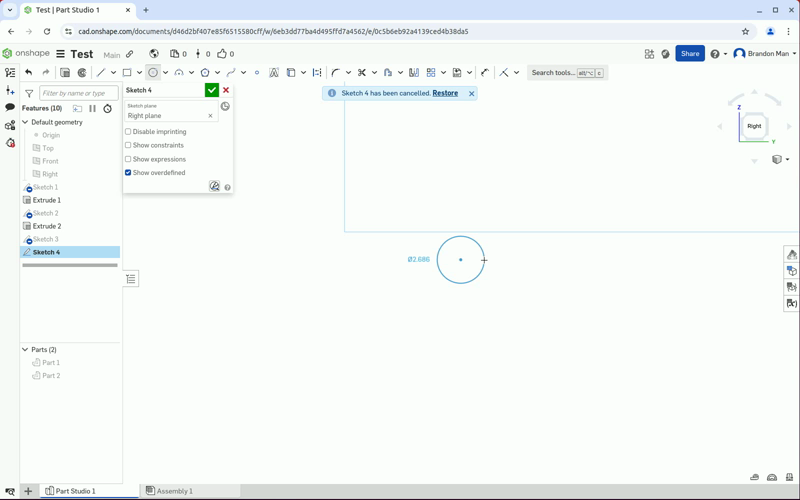
mouse_move(470, 245)
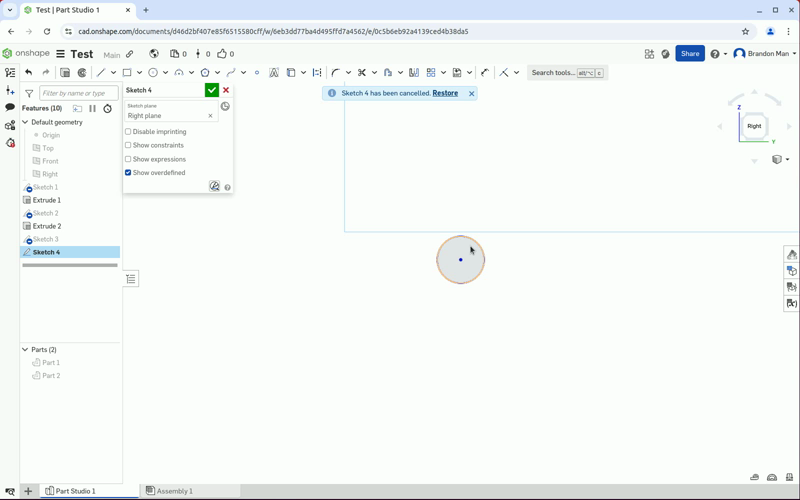
scroll(6)
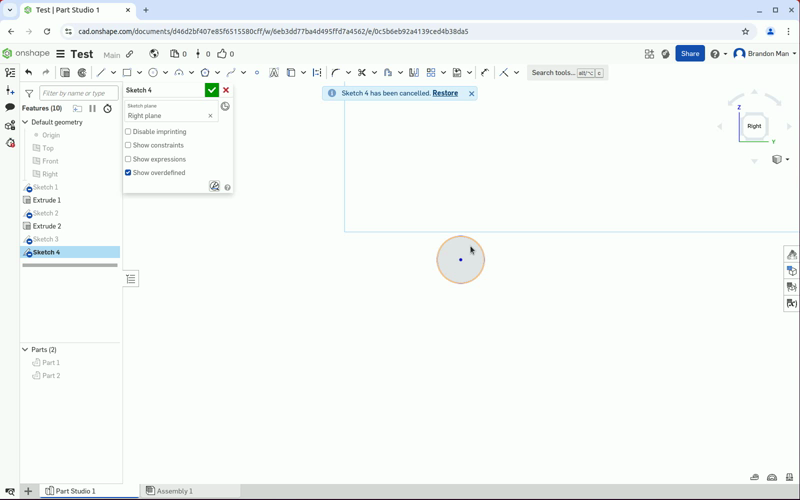
scroll(6)
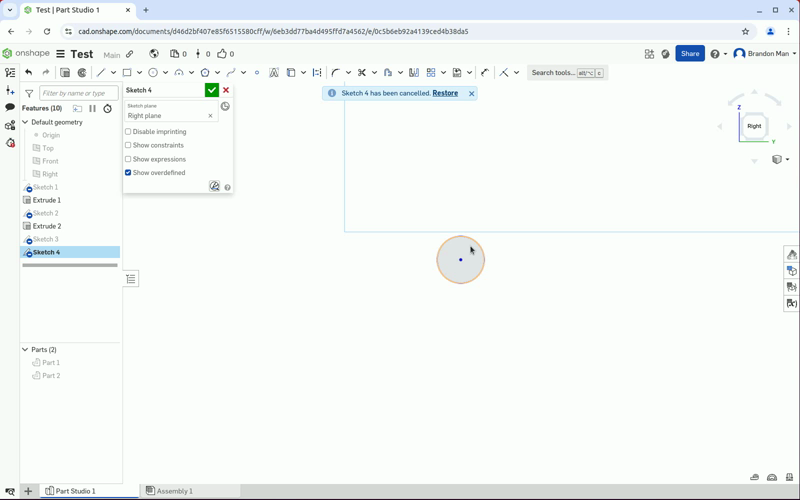
scroll(6)
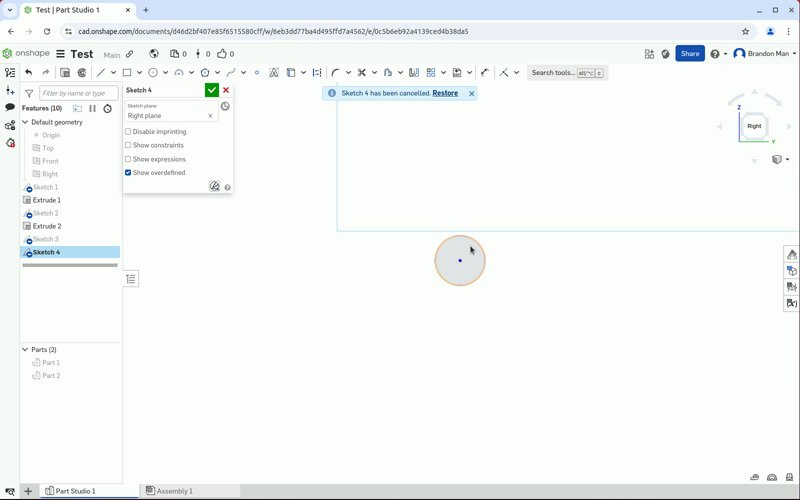
scroll(6)
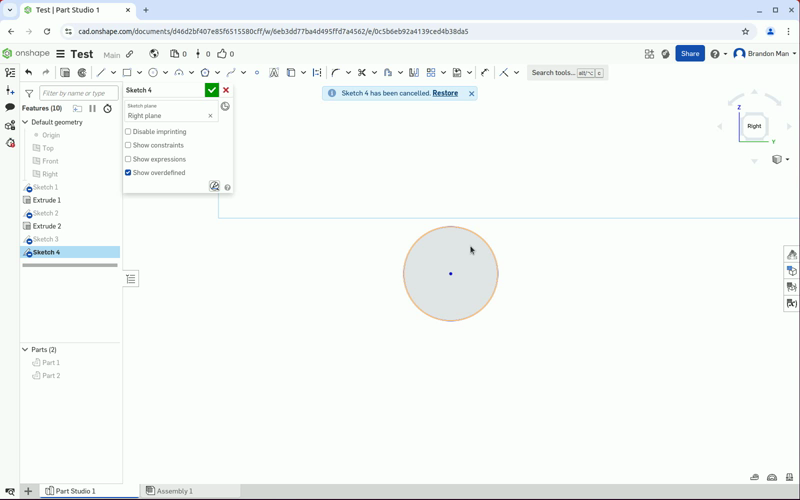
scroll(6)
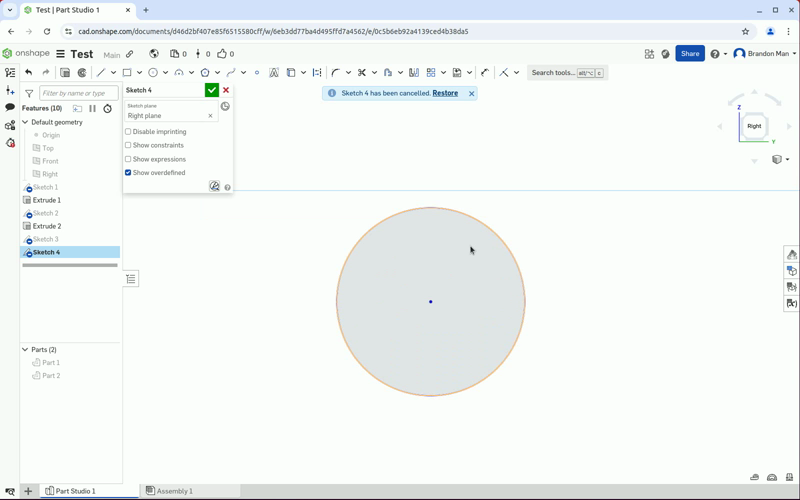
scroll(6)
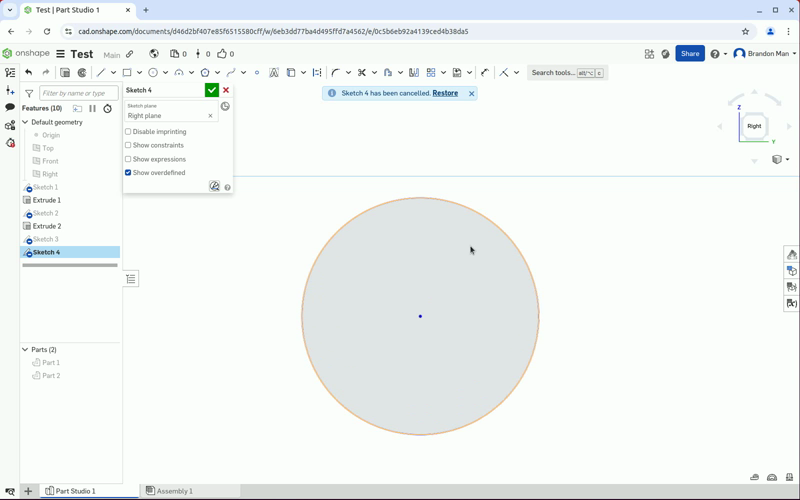
scroll(6)
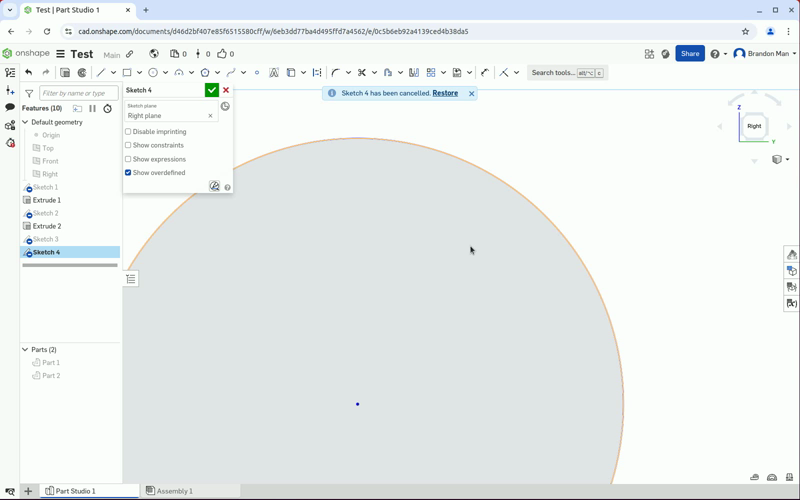
click(470, 245)
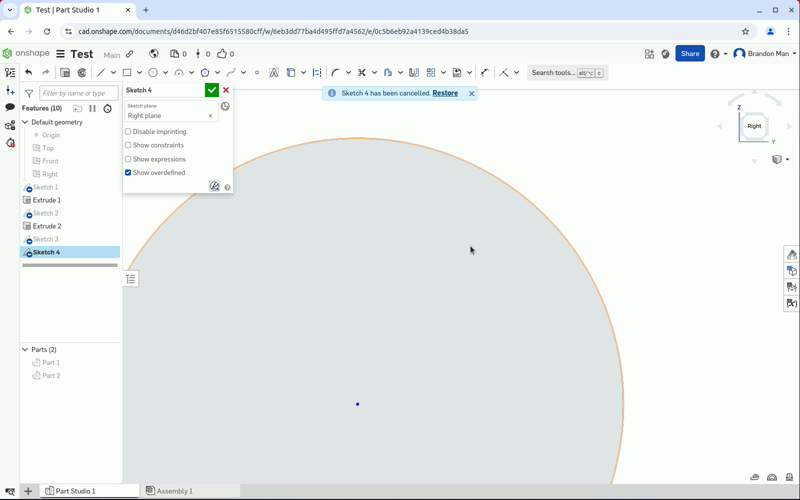
scroll(-6)
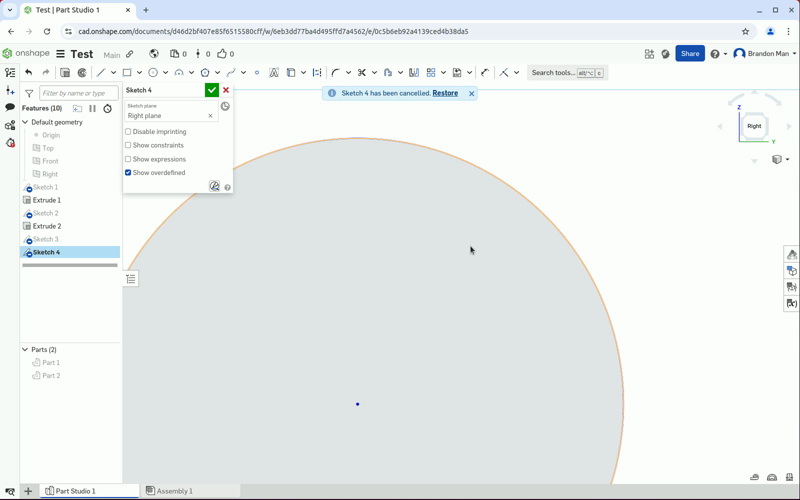
scroll(-6)
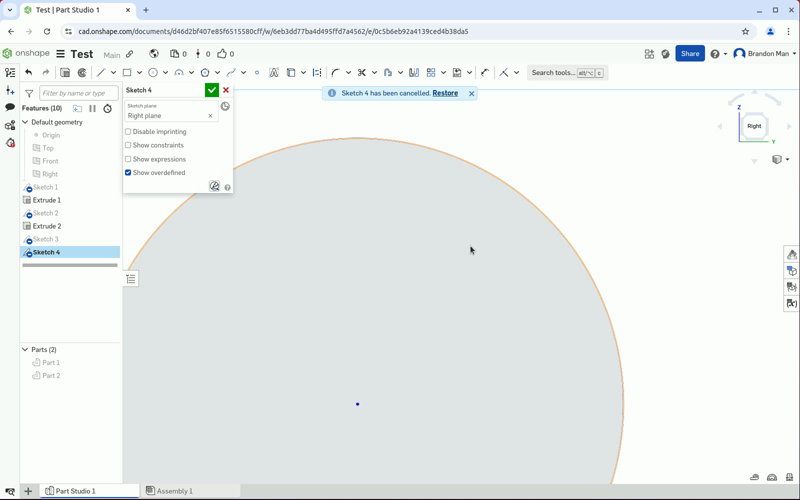
scroll(-6)
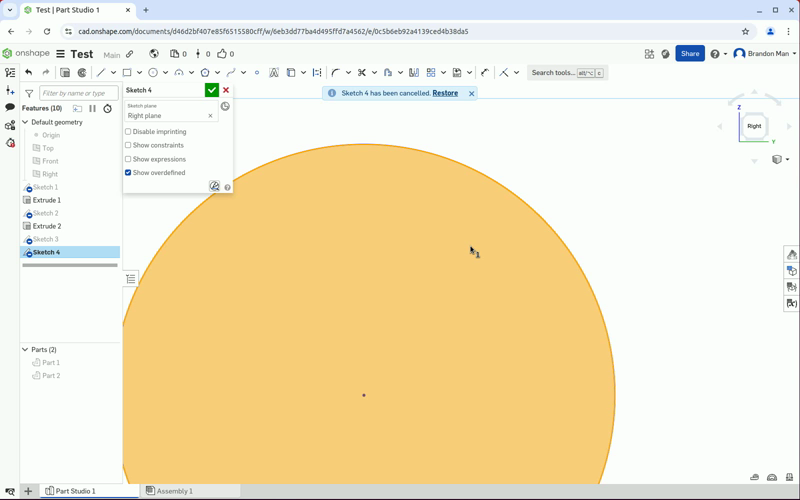
scroll(-6)
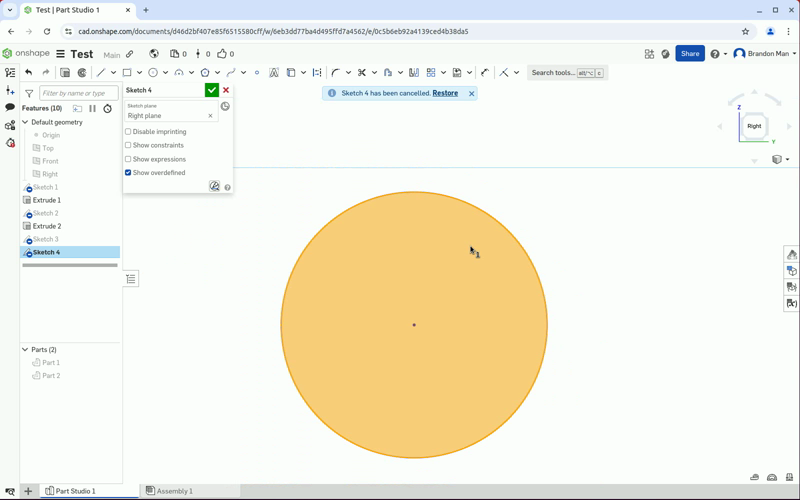
scroll(-6)
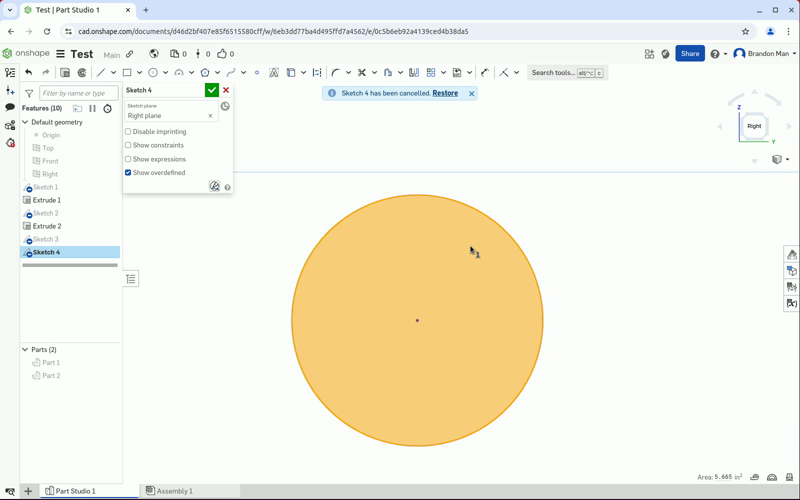
scroll(-6)
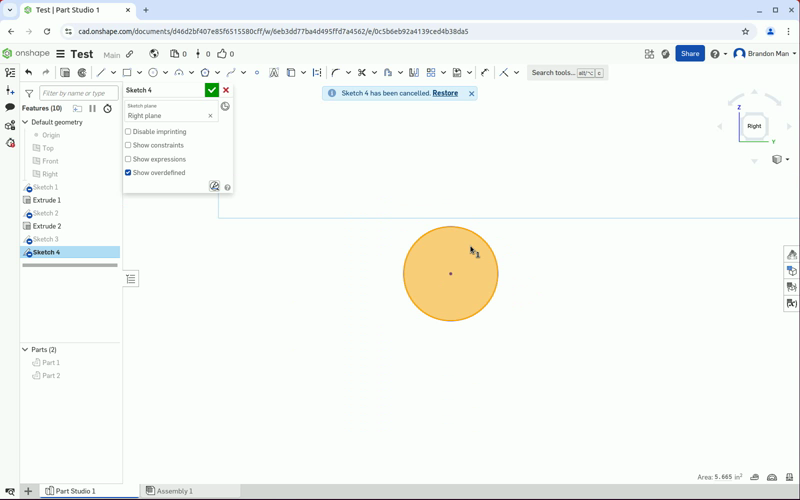
scroll(-6)
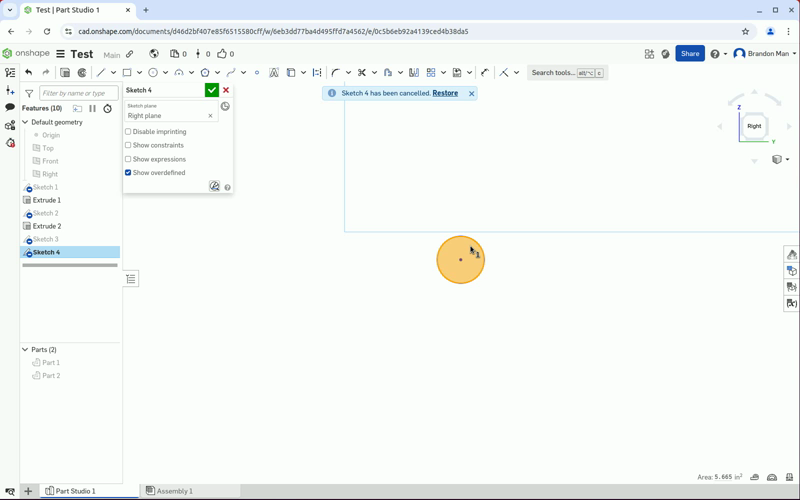
mouse_move(73, 352)
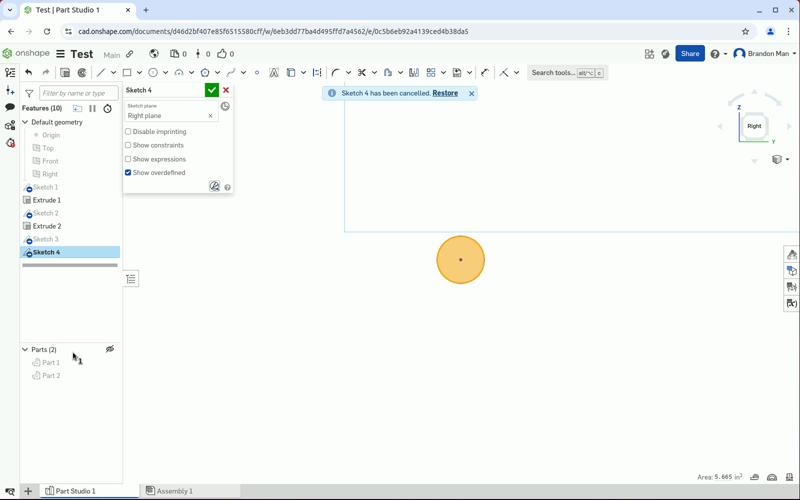
key(shift+y)
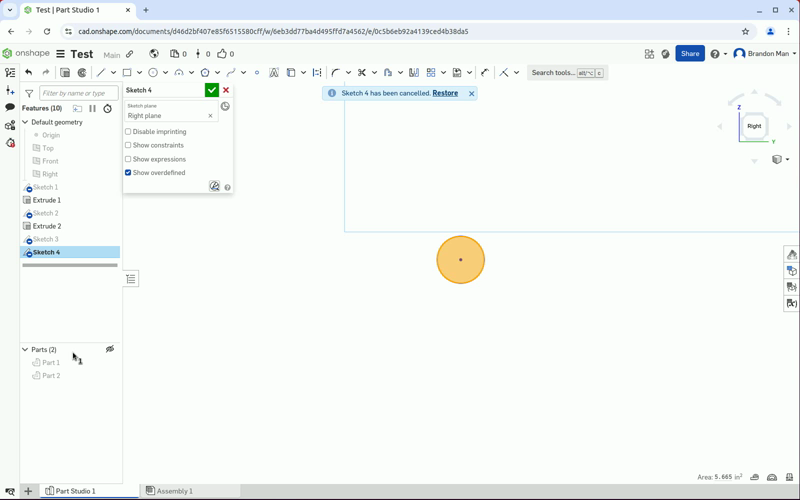
key(shift+e)
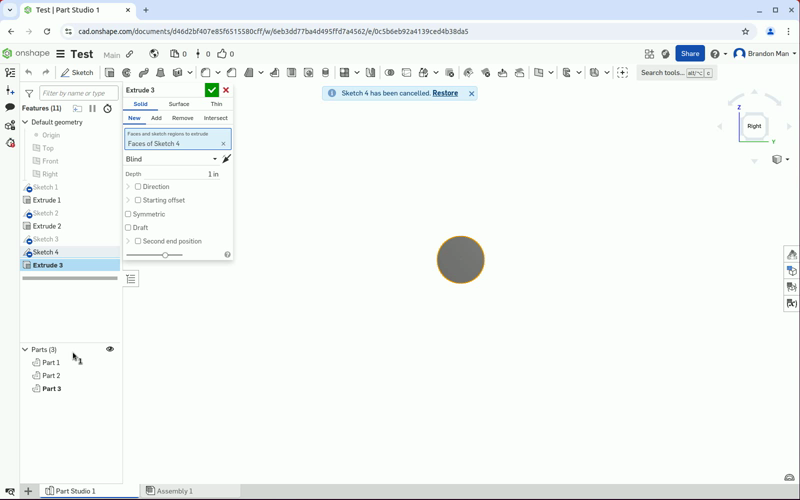
mouse_move(143, 106)
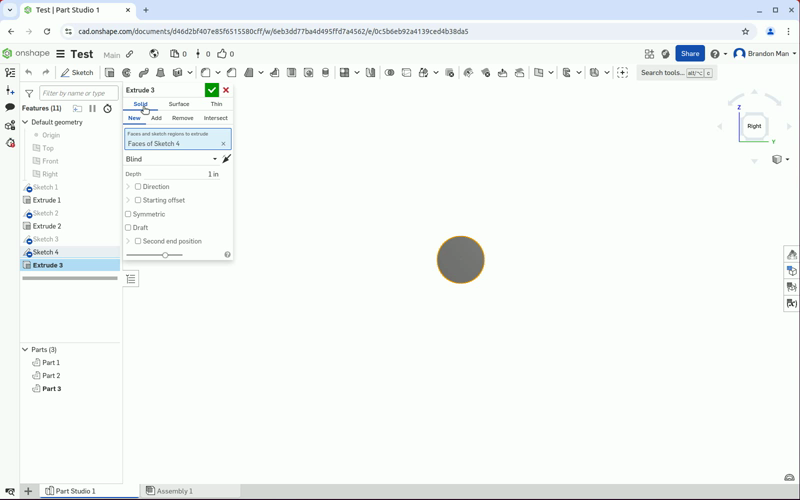
click(143, 106)
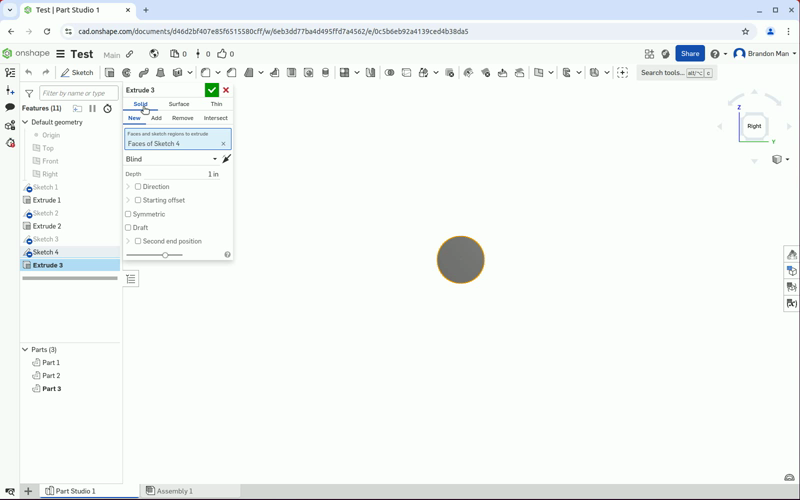
mouse_move(137, 120)
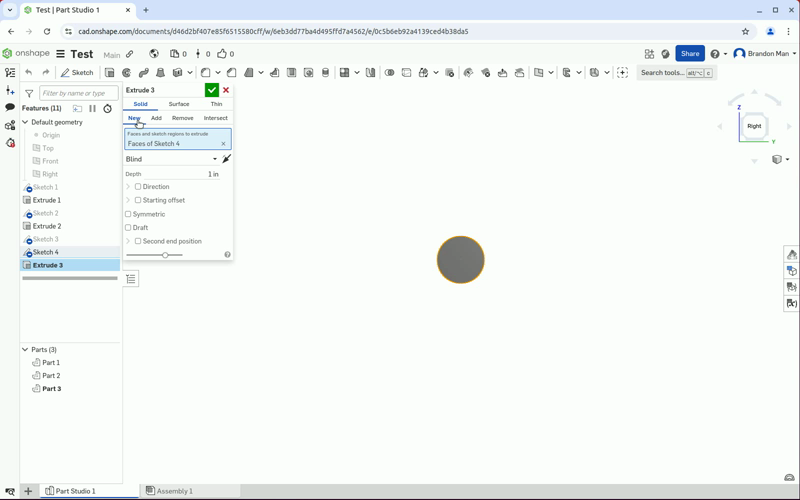
click(137, 120)
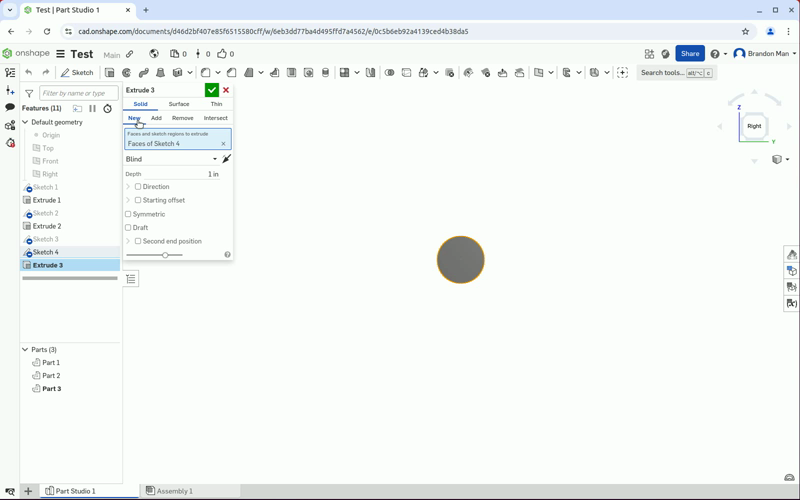
key(tab, 4)
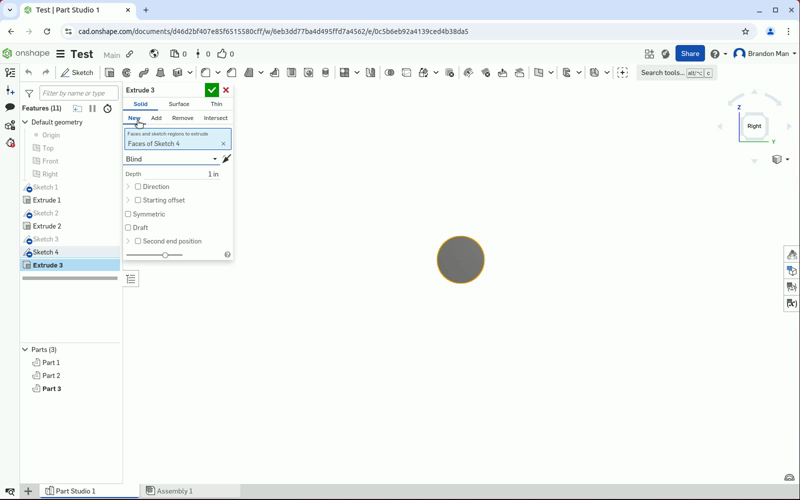
text(6.429)
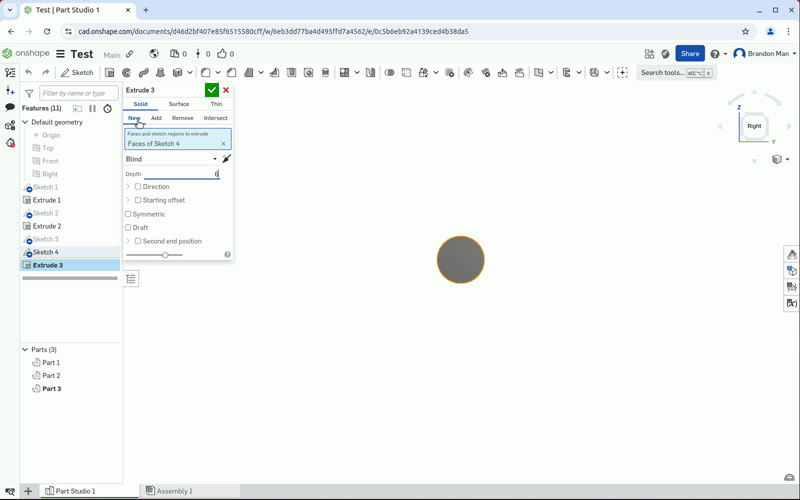
key(tab, 3)
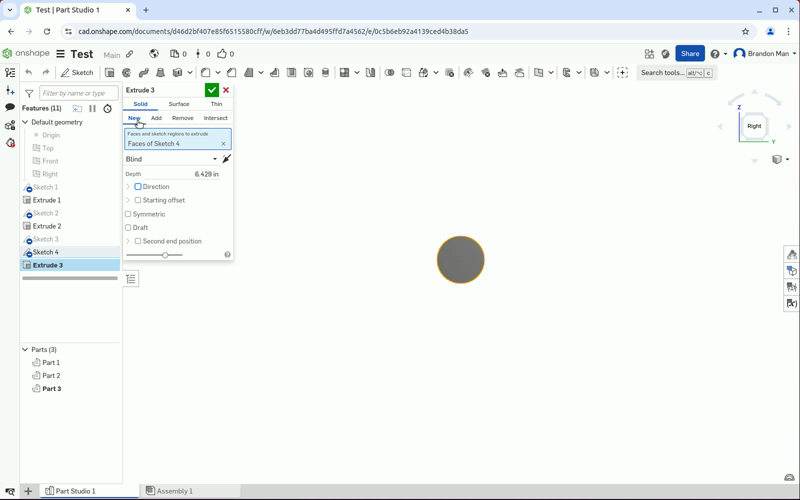
key(tab, 2)
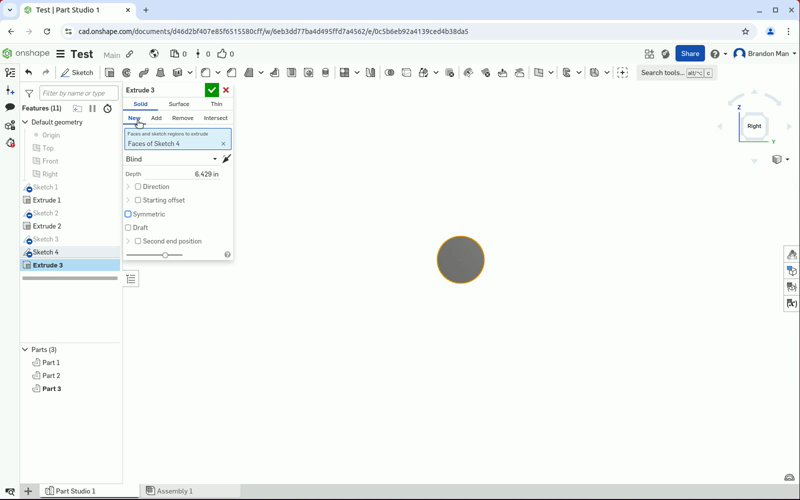
key(space)
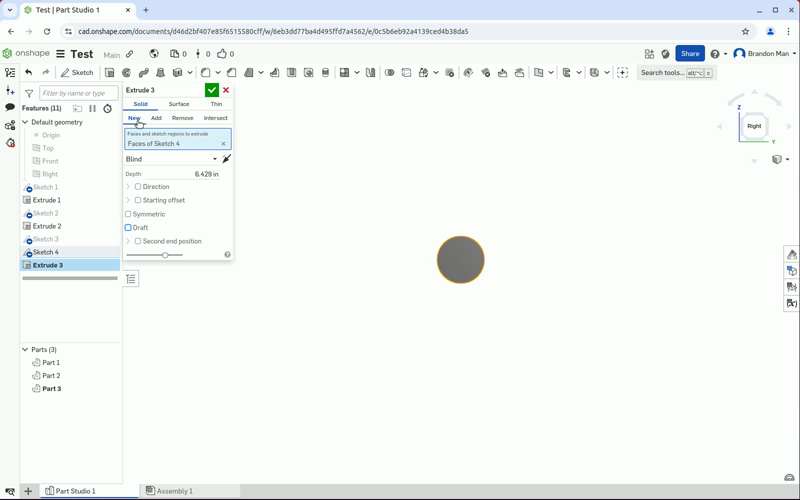
key(tab, 3)
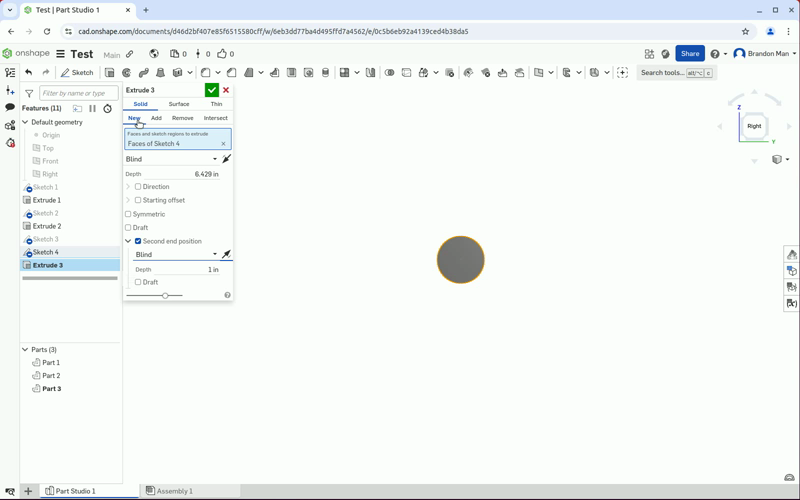
text(6.429)
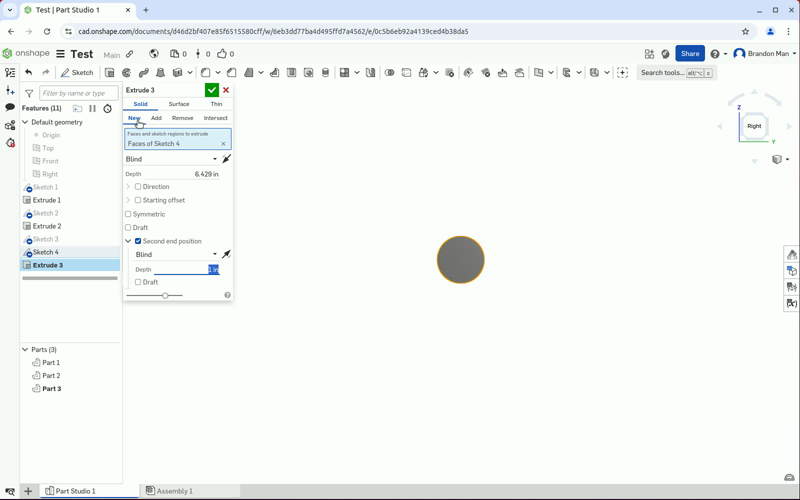
key(enter)
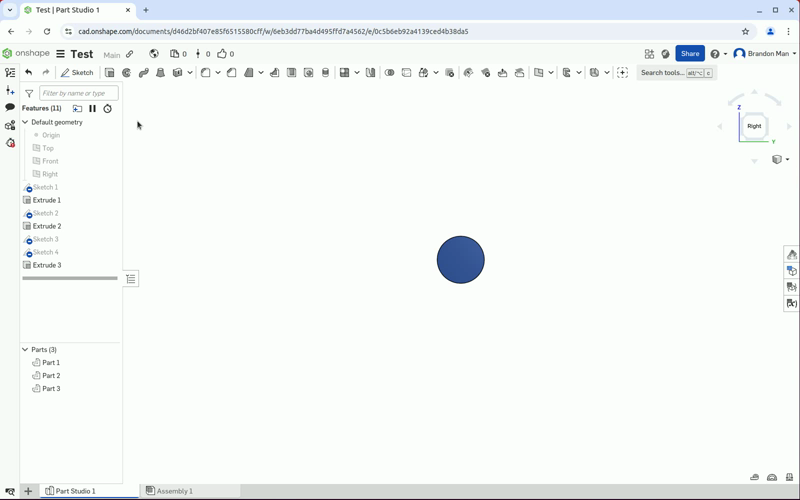
key(shift+h)
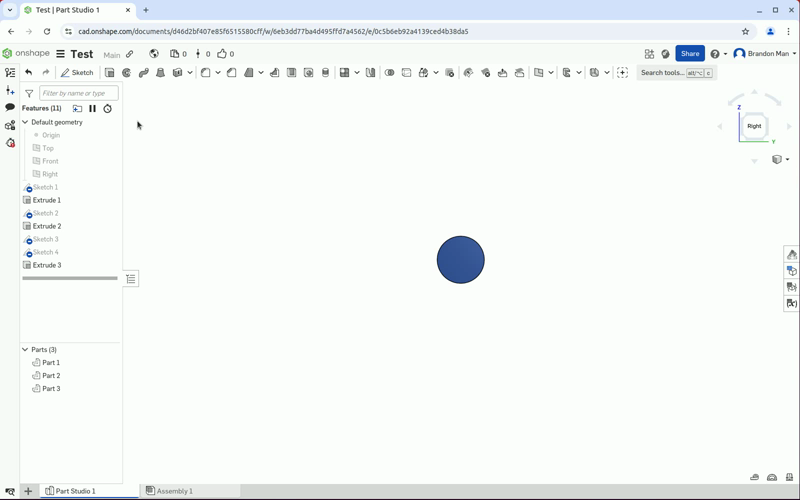
key(shift+h)
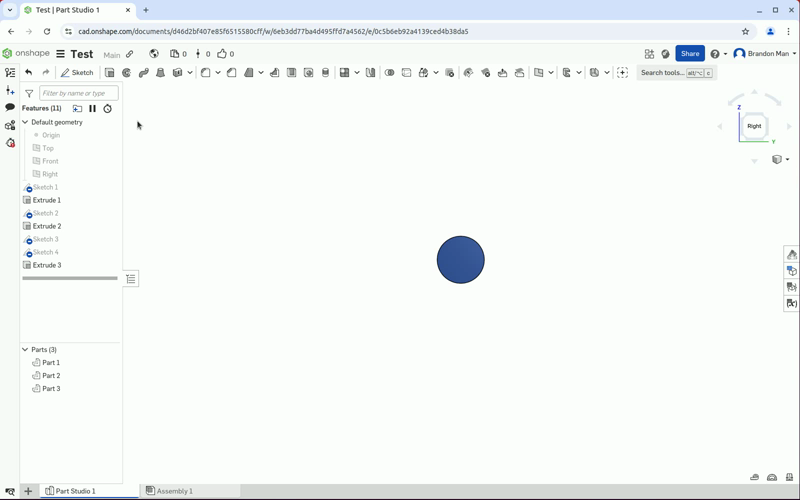
mouse_move(73, 189)
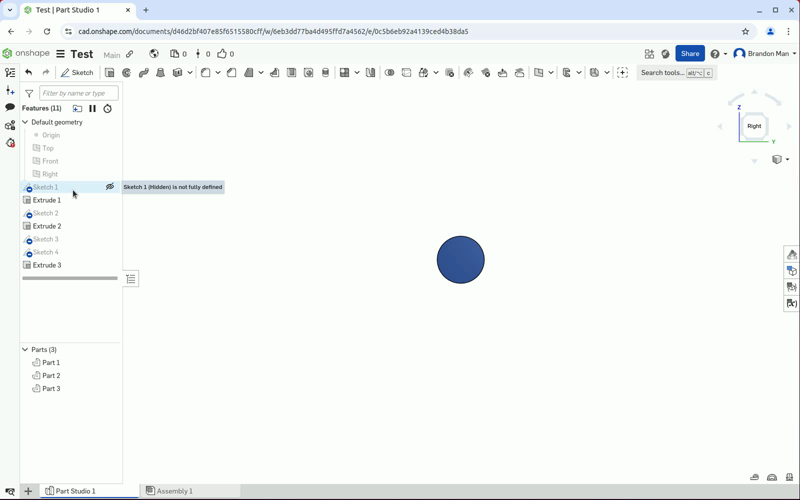
click(73, 189)
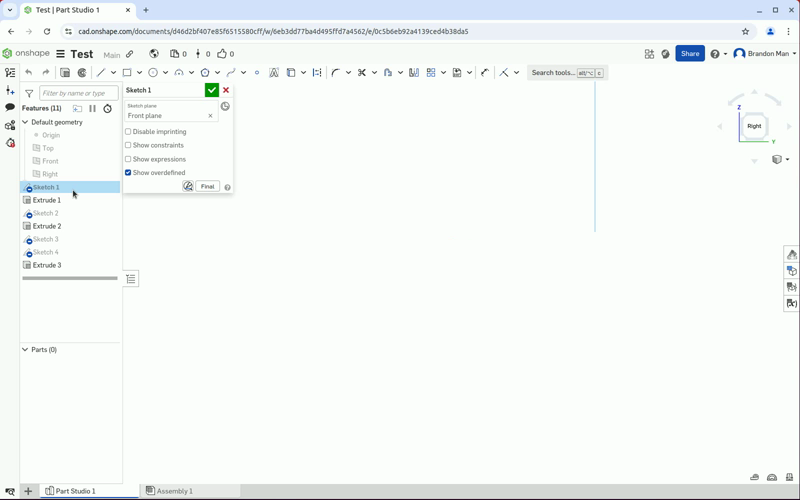
mouse_move(229, 92)
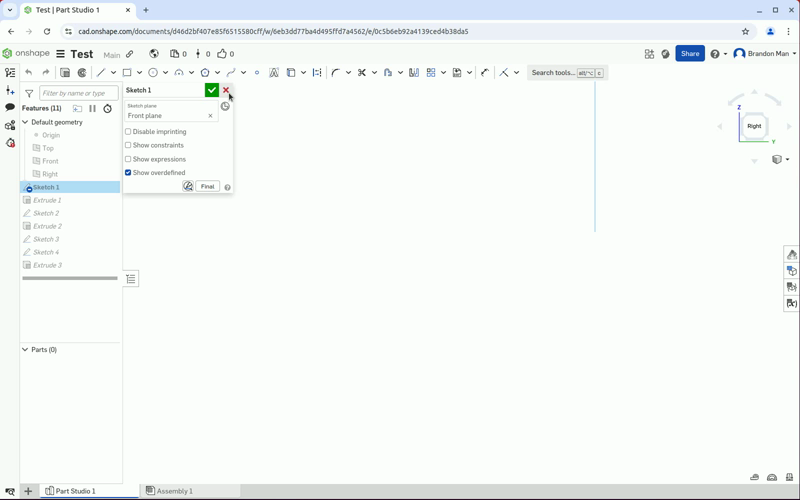
click(229, 92)
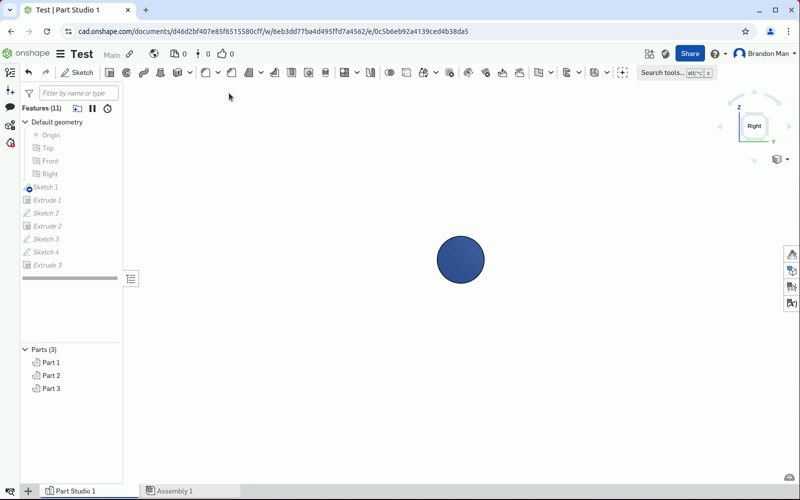
mouse_move(73, 352)
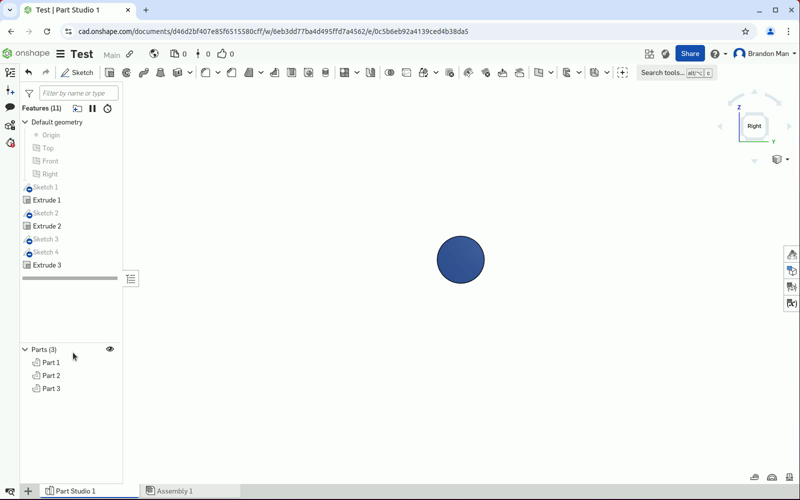
key(y)
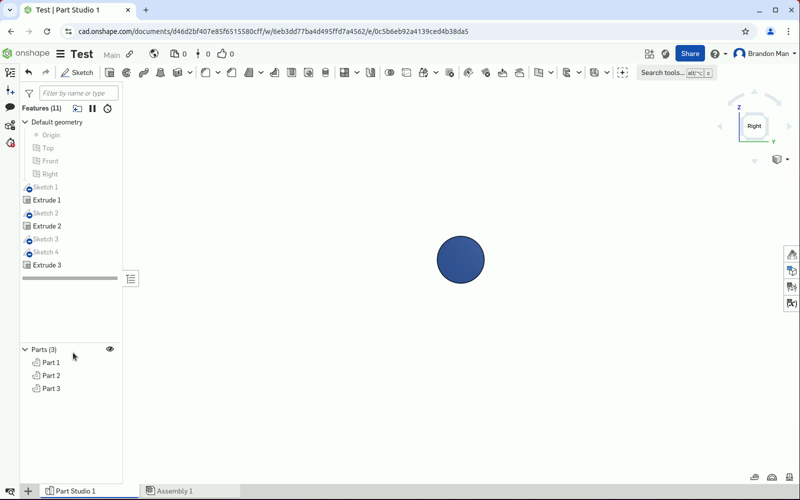
key(shift+p)
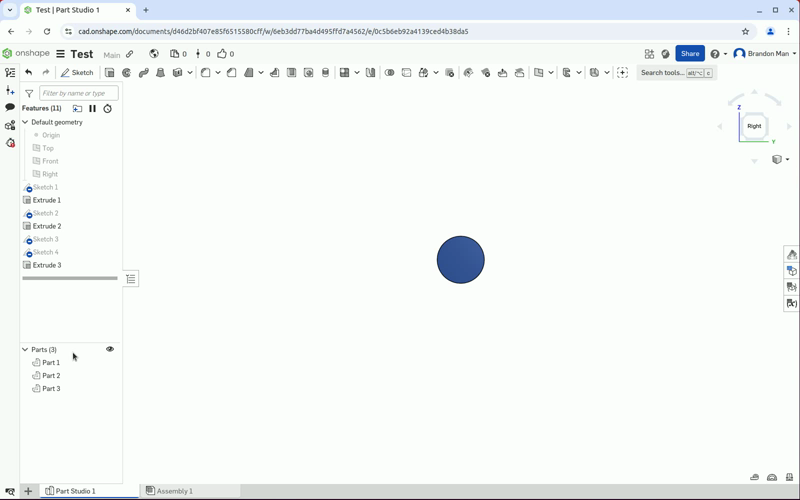
key(space)
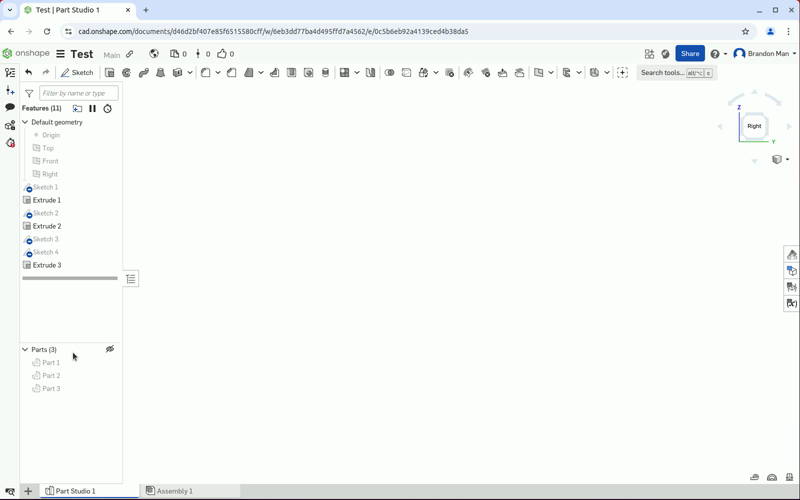
key_down(shift)
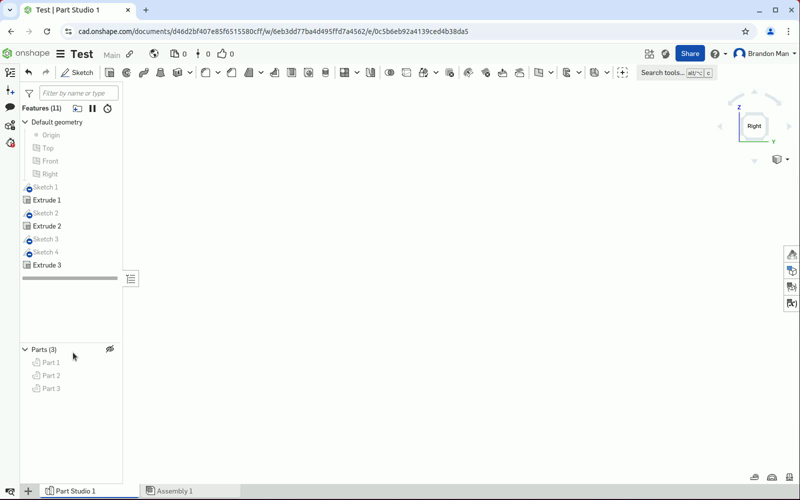
key(right)
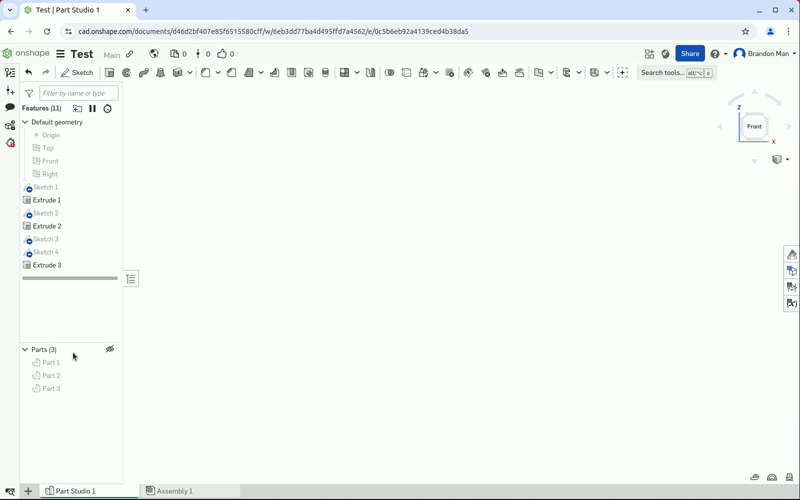
key_up(shift)
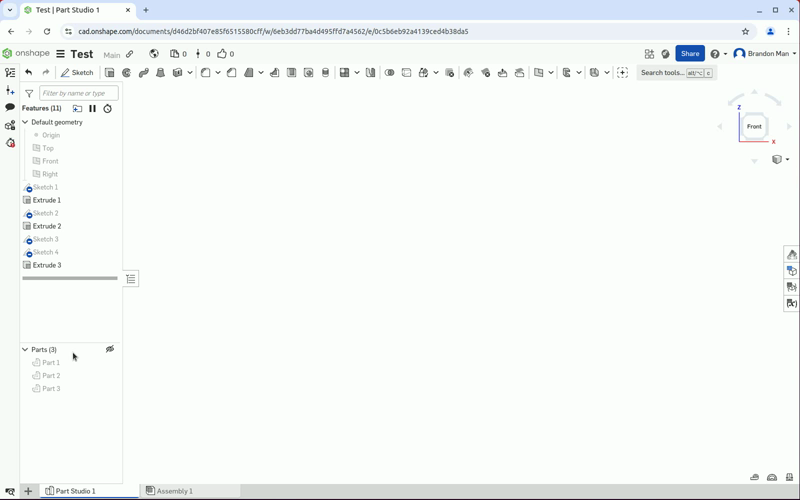
key(space)
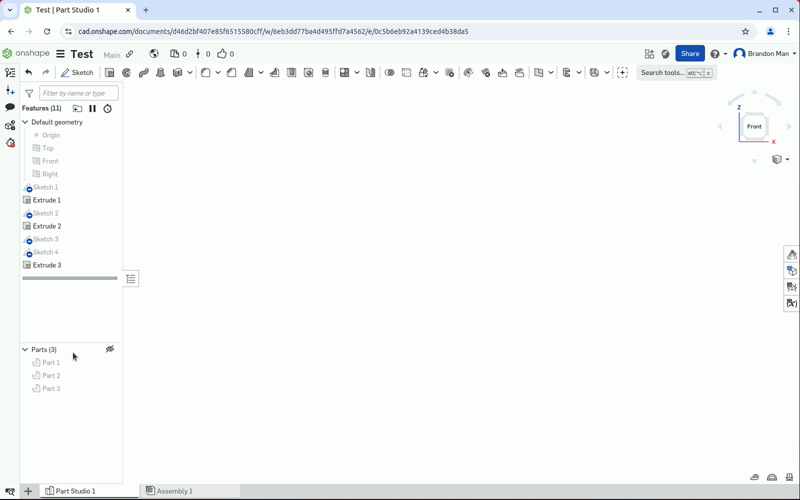
key_down(shift)
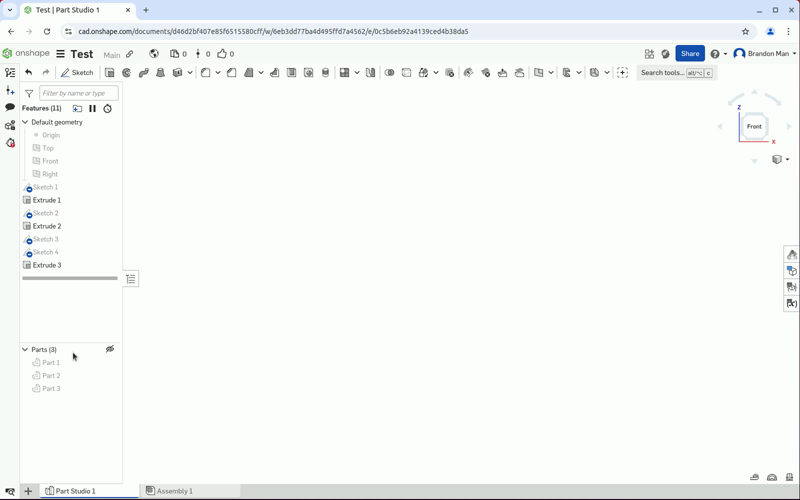
key(down)
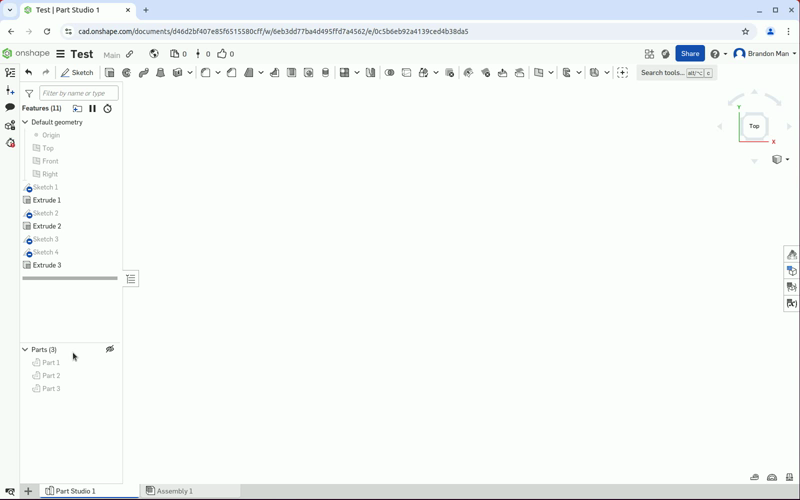
key_up(shift)
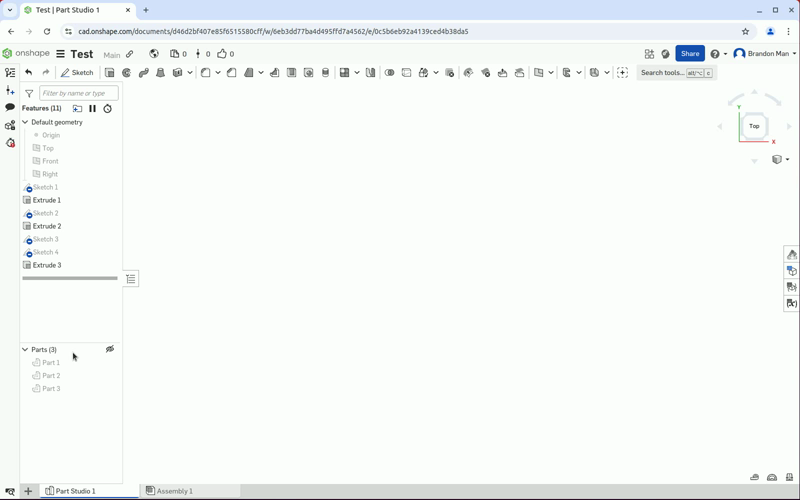
mouse_move(73, 352)
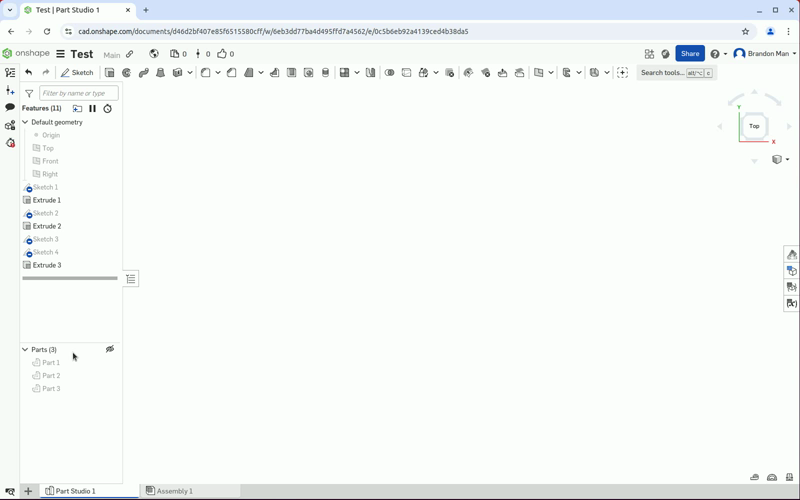
key(shift+y)
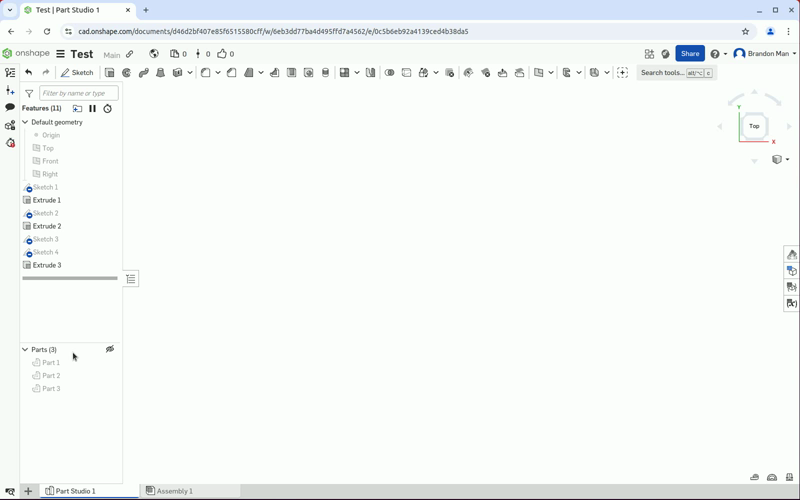
key(shift+s)
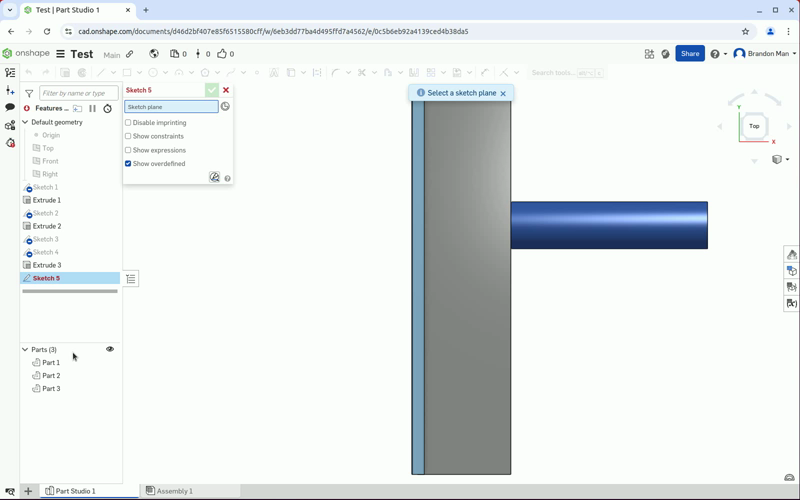
mouse_move(73, 150)
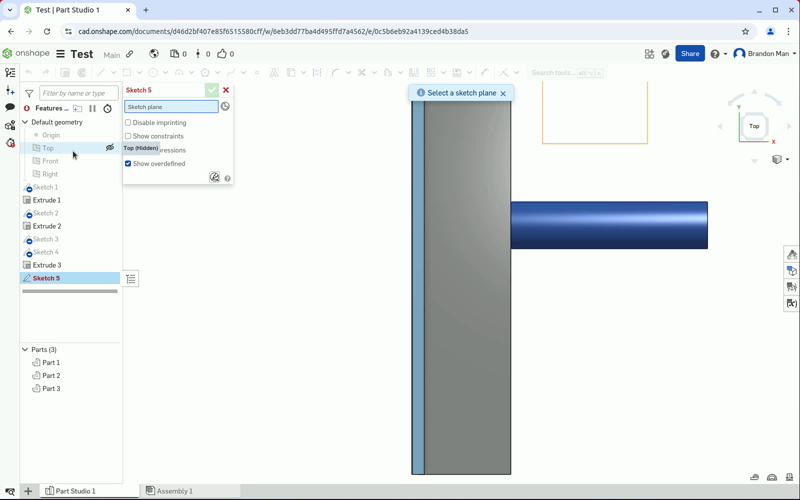
click(73, 150)
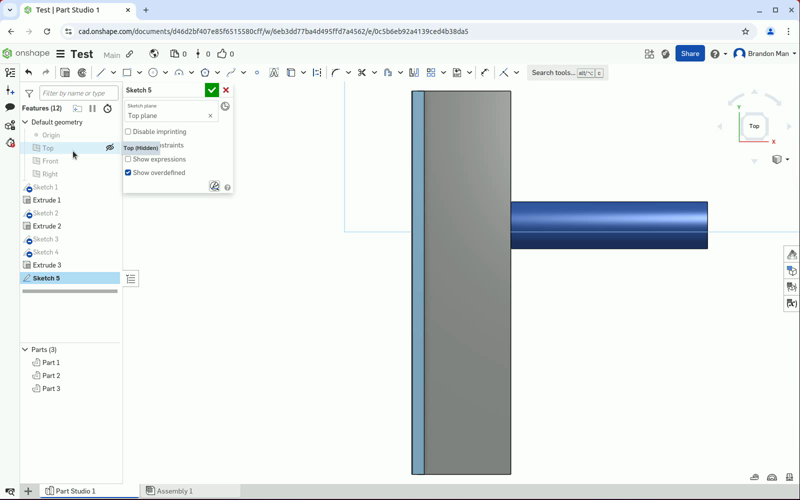
mouse_move(73, 352)
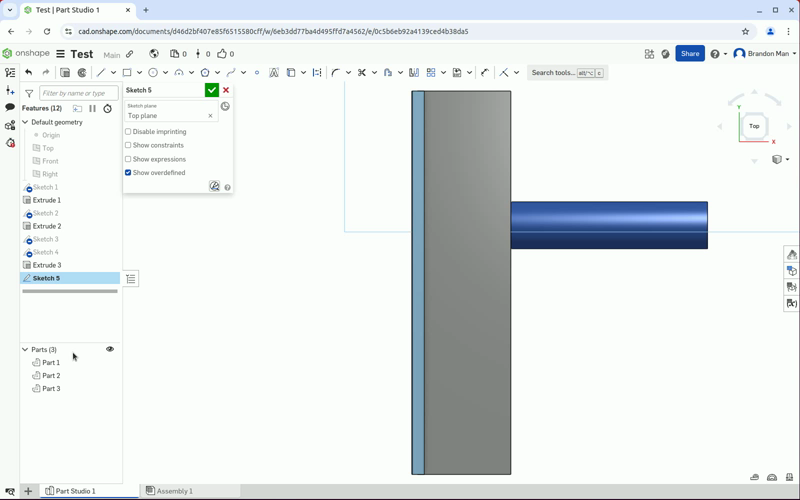
key(y)
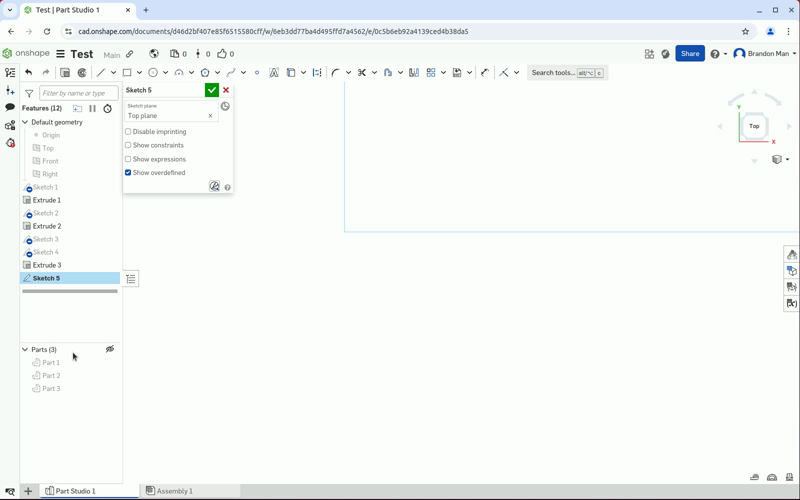
key(c)
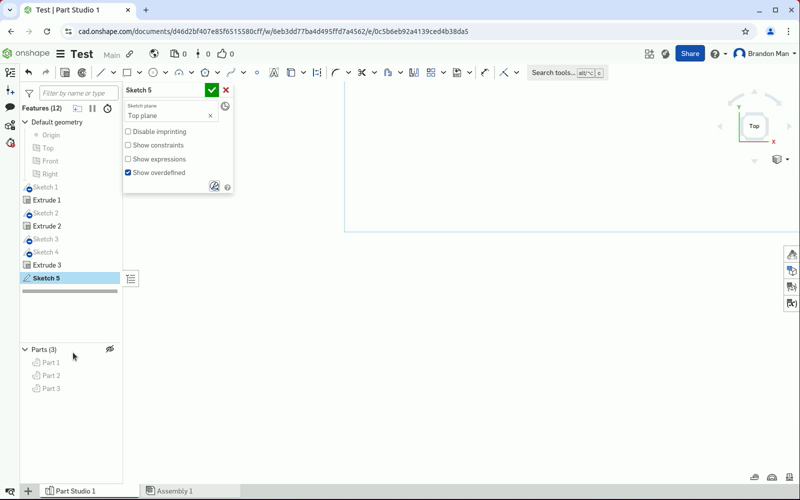
key_down(shift)
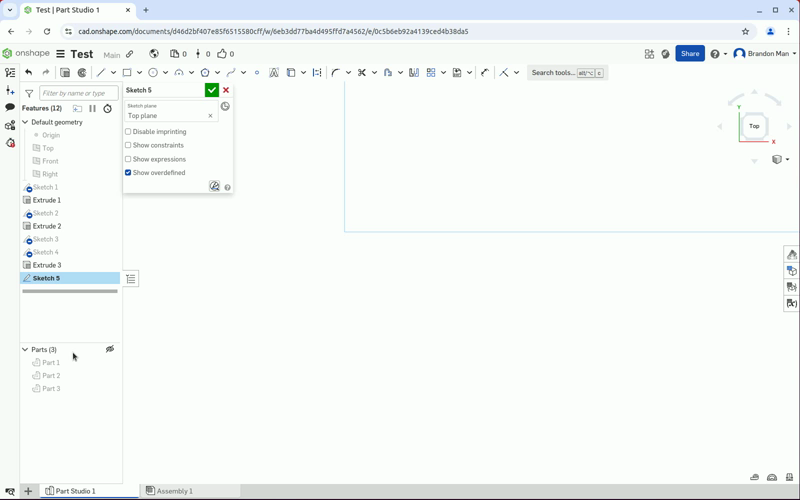
mouse_move(461, 282)
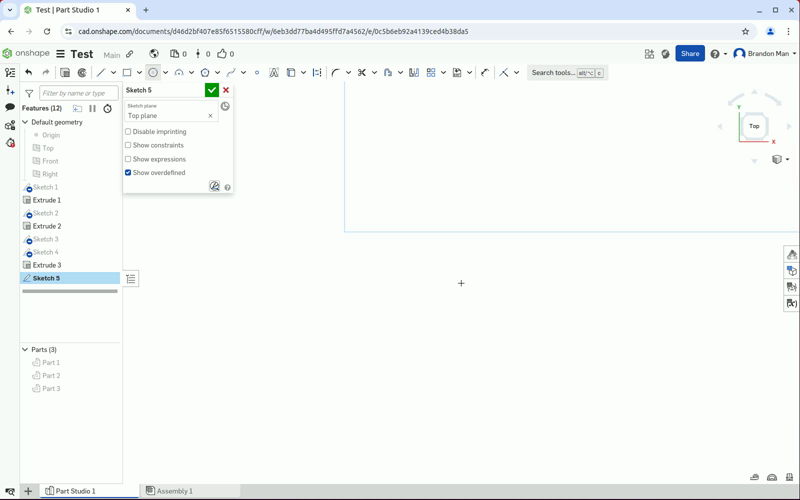
click(461, 282)
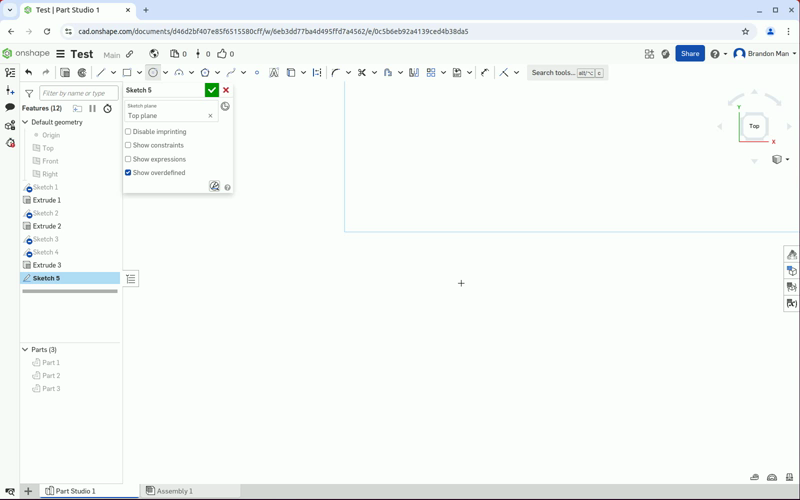
key_up(shift)
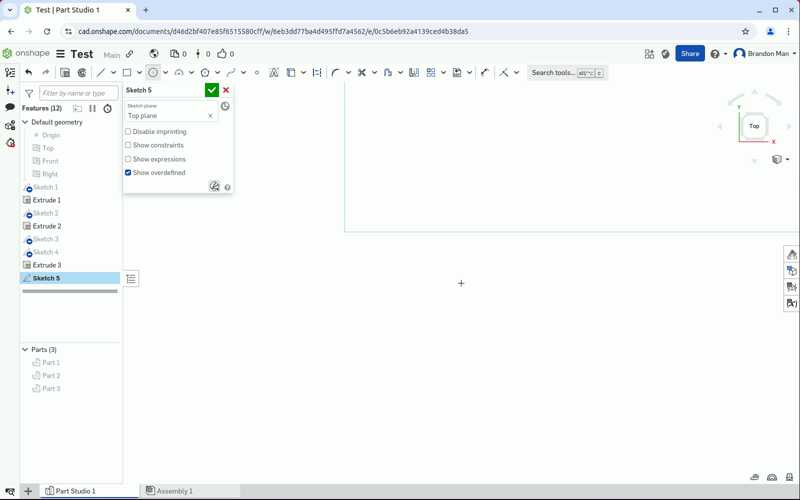
mouse_move(539, 282)
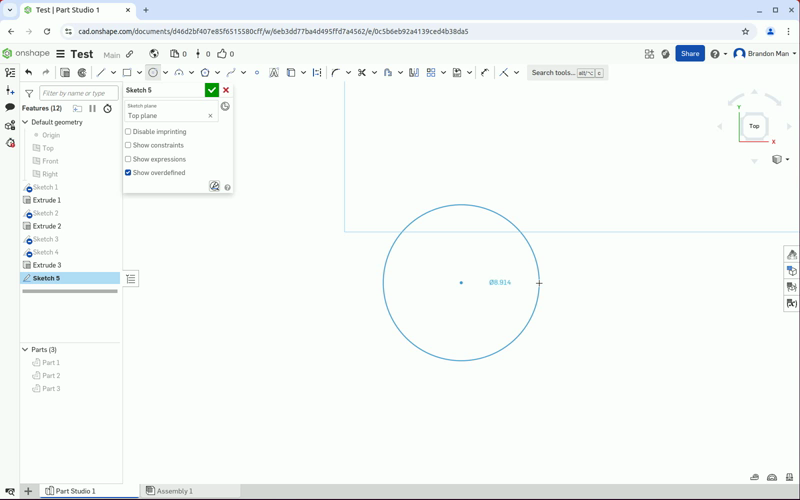
click(539, 282)
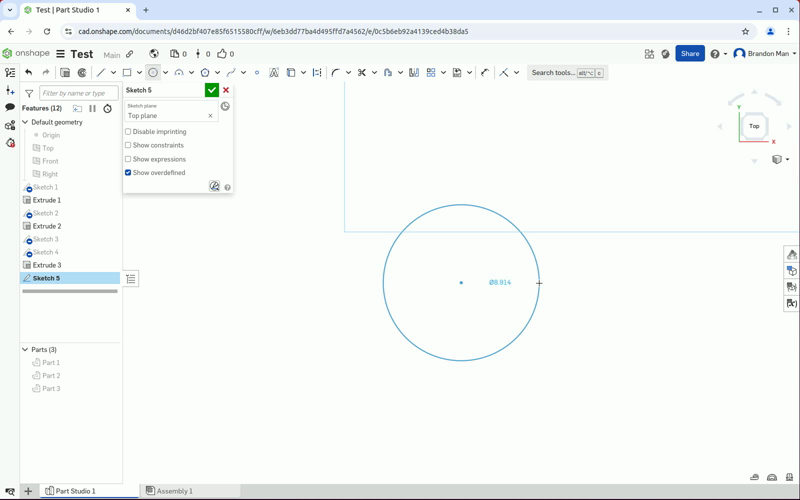
key(esc)
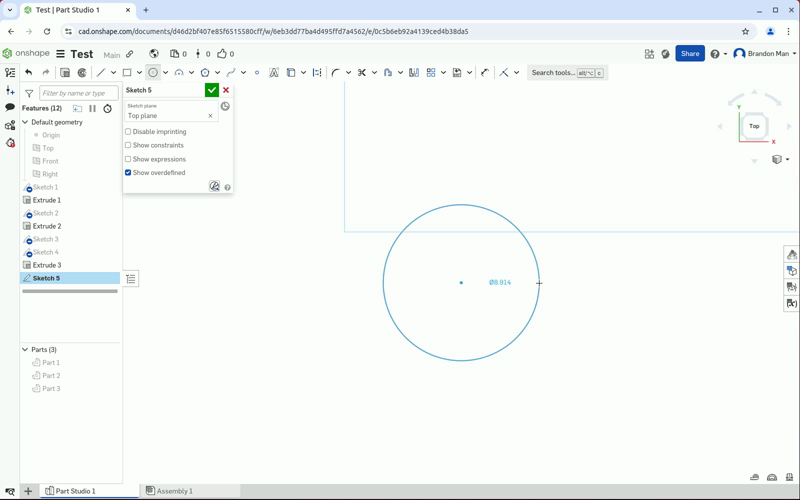
mouse_move(503, 278)
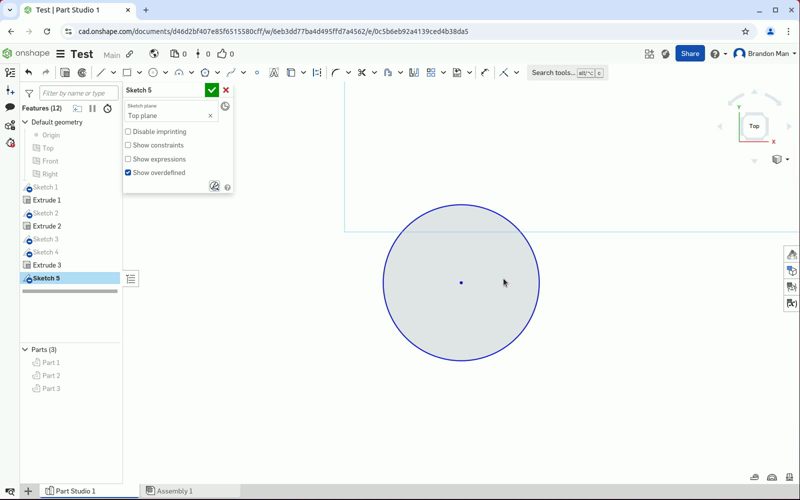
click(503, 278)
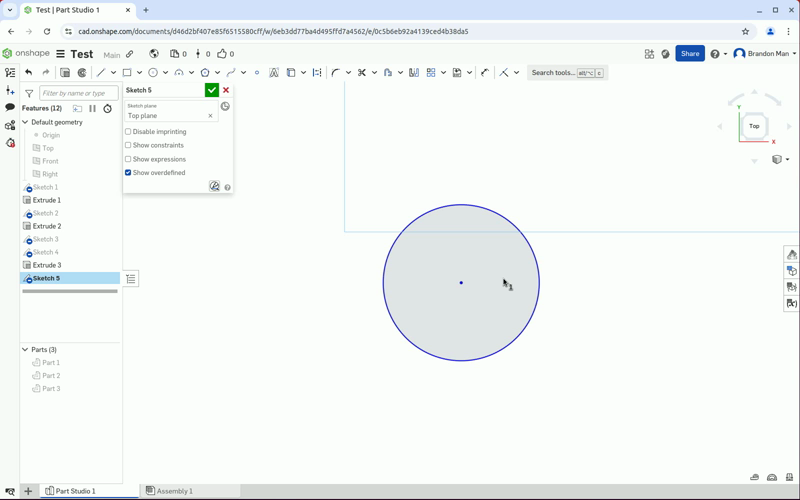
mouse_move(73, 352)
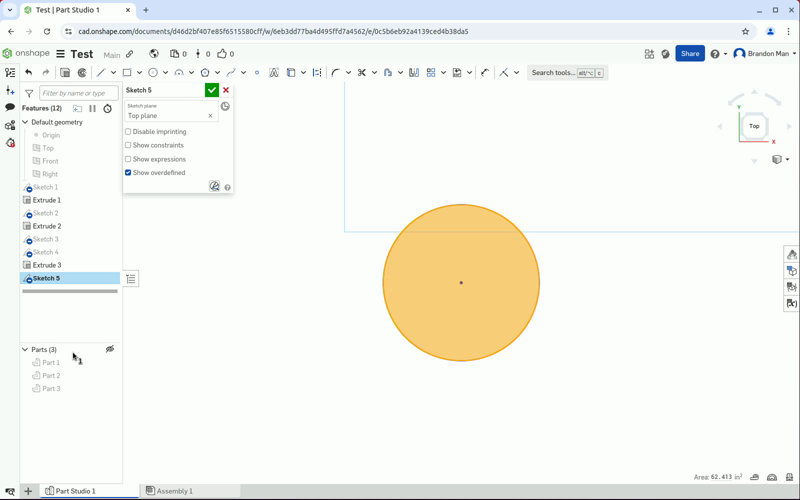
key(shift+y)
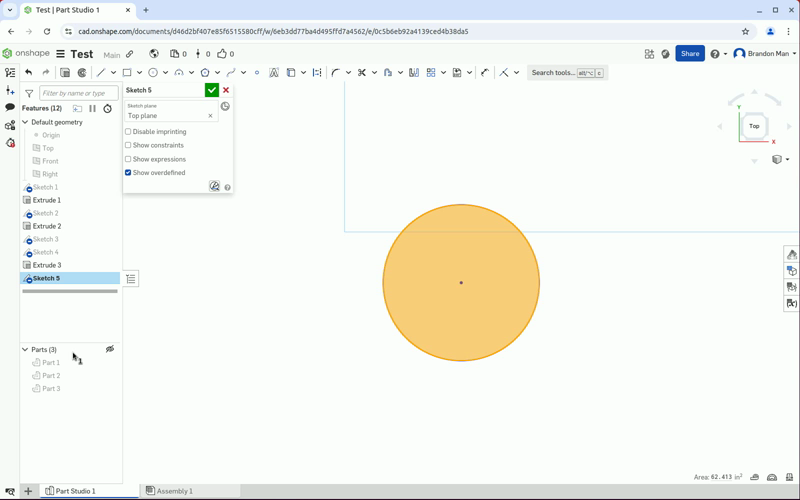
key(shift+e)
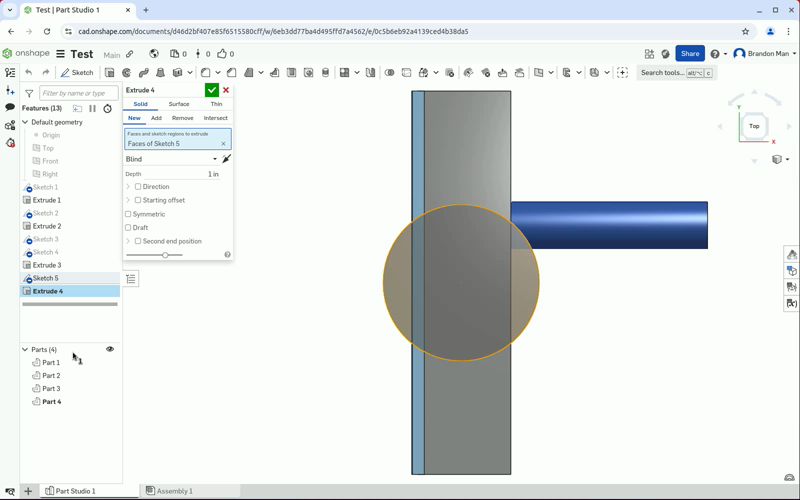
mouse_move(143, 106)
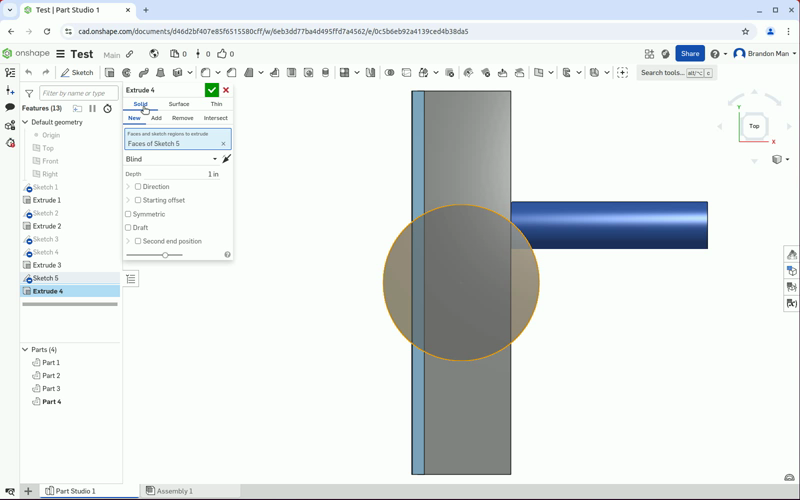
click(143, 106)
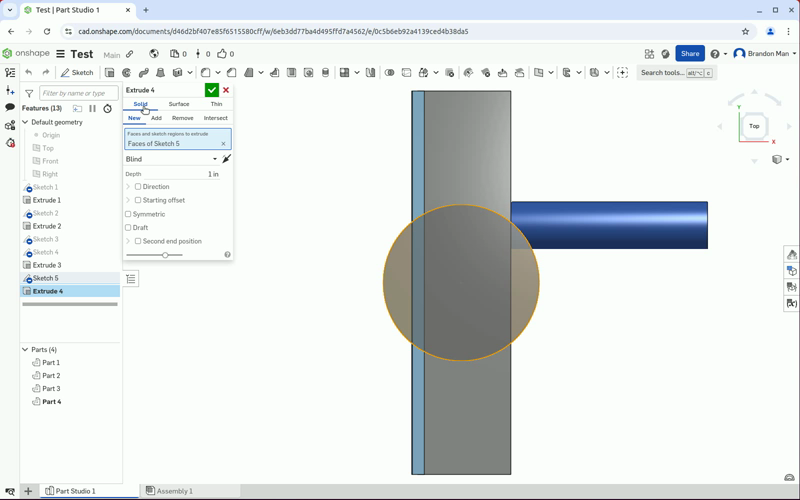
mouse_move(137, 120)
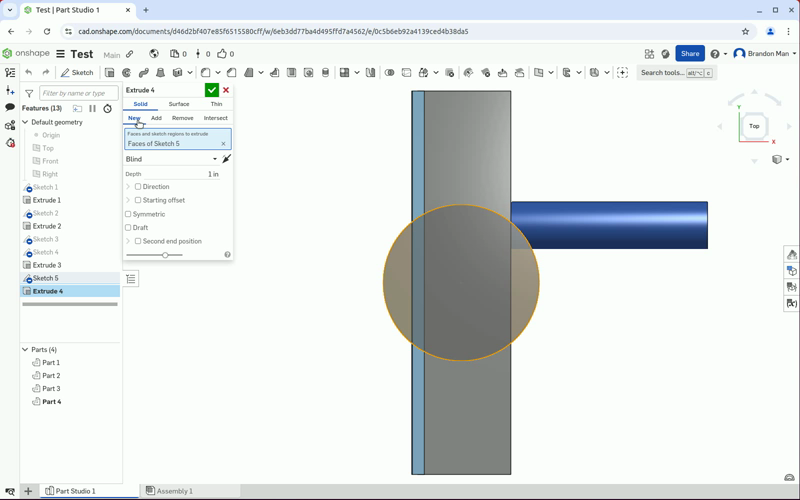
click(137, 120)
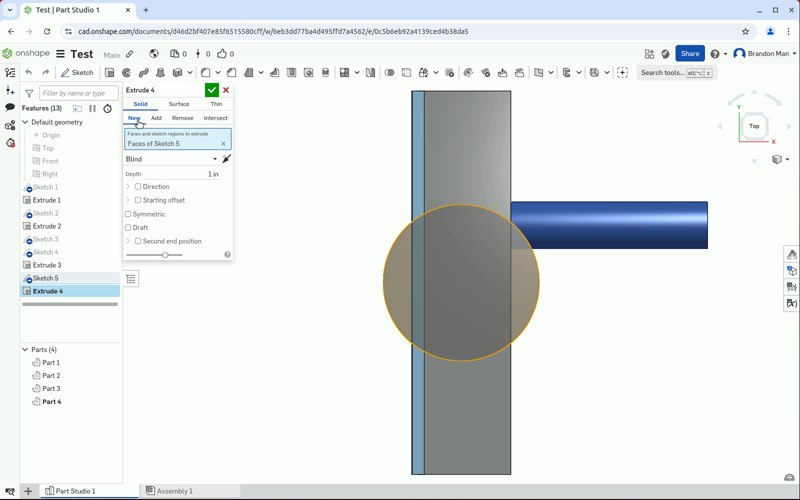
key(tab, 4)
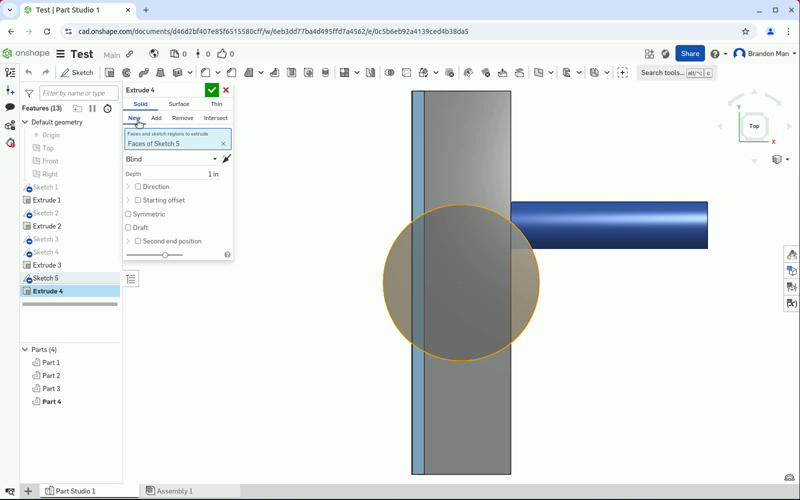
text(2.612)
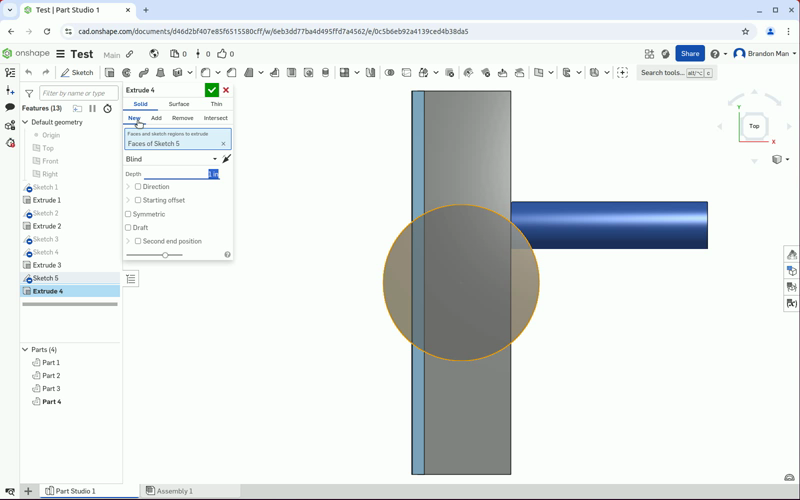
key(enter)
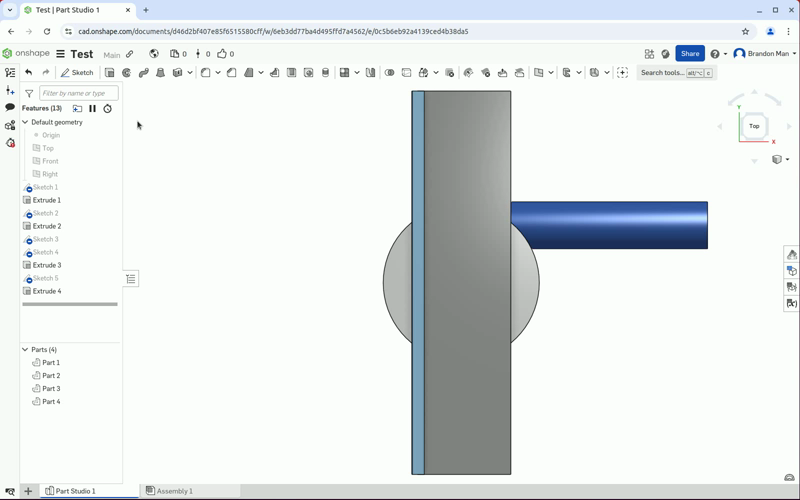
key(shift+h)
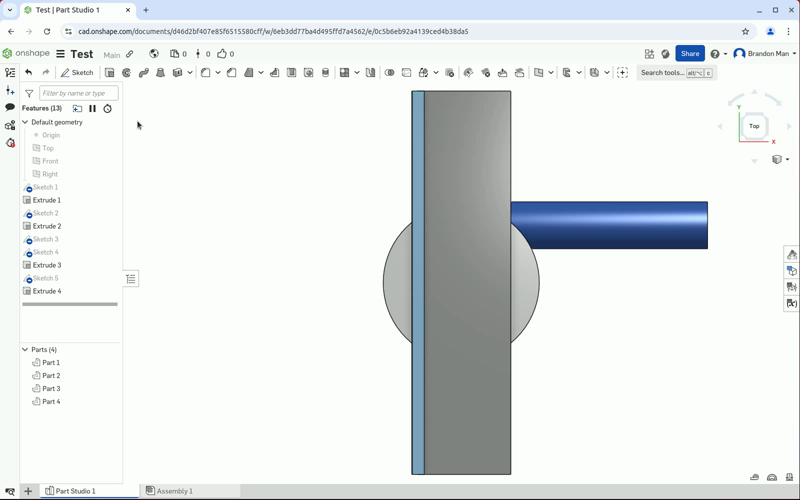
key(shift+h)
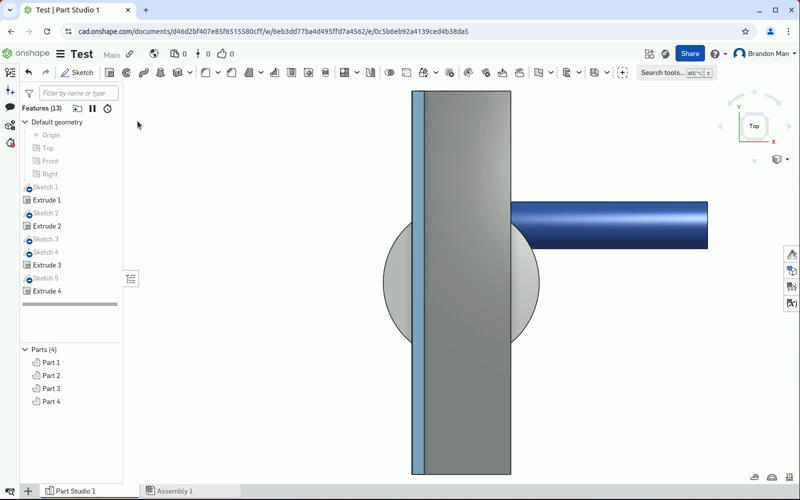
mouse_move(73, 189)
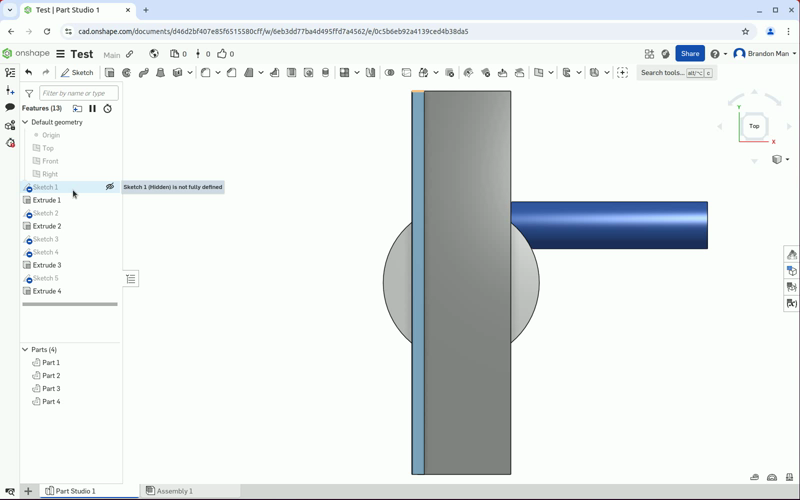
click(73, 189)
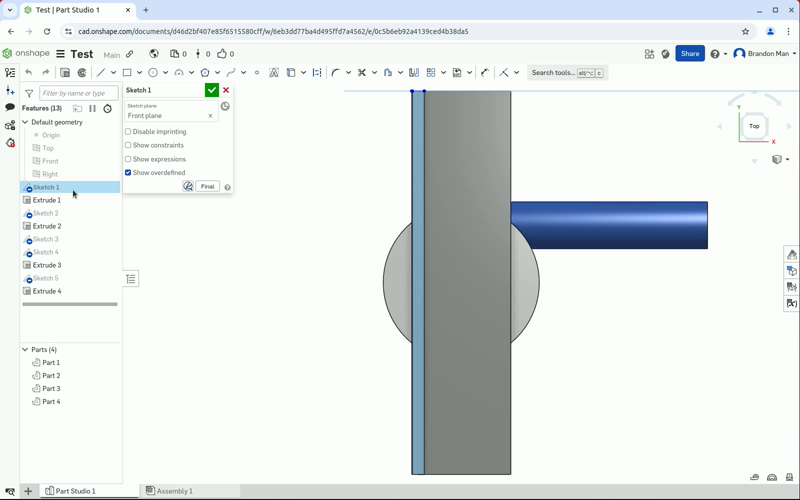
mouse_move(229, 92)
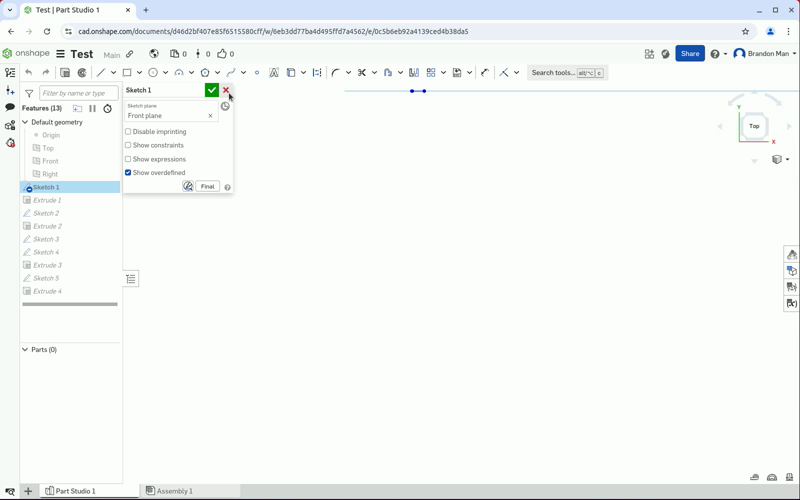
click(229, 92)
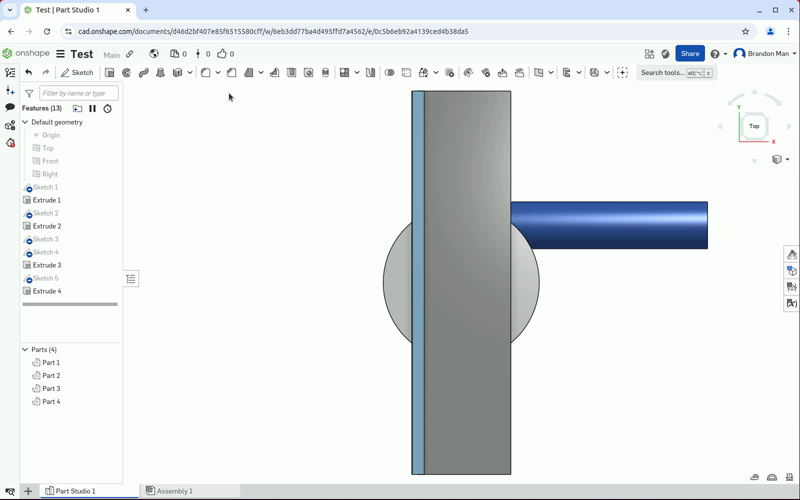
mouse_move(541, 75)
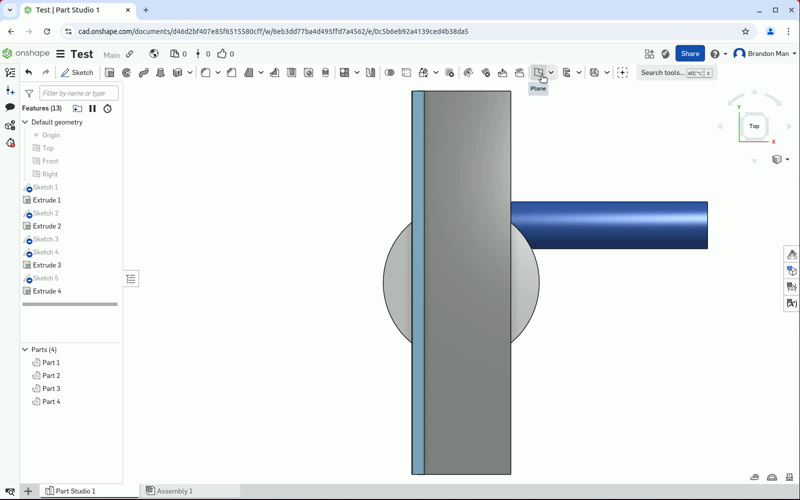
click(541, 75)
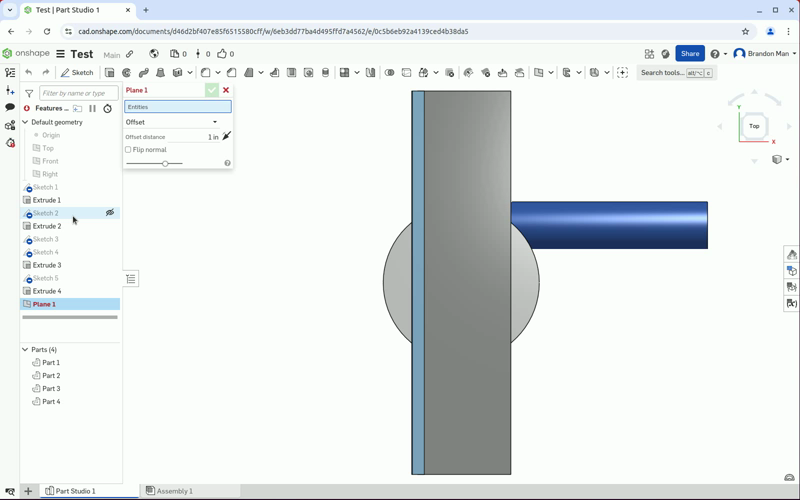
scroll(3)
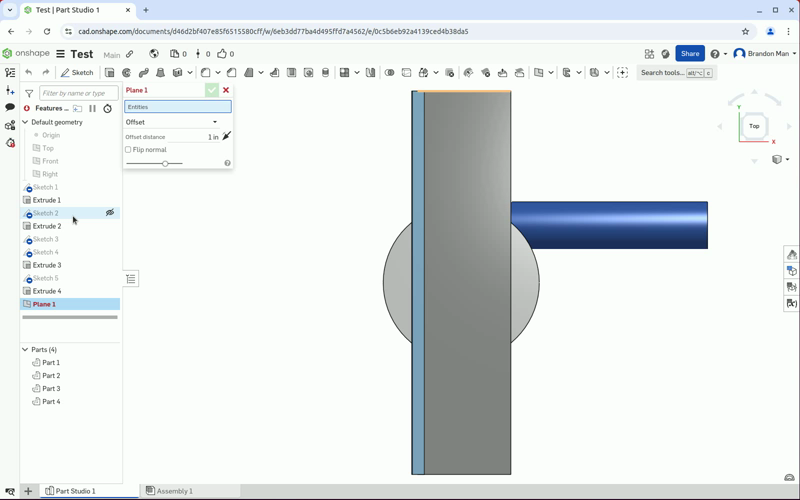
mouse_move(73, 150)
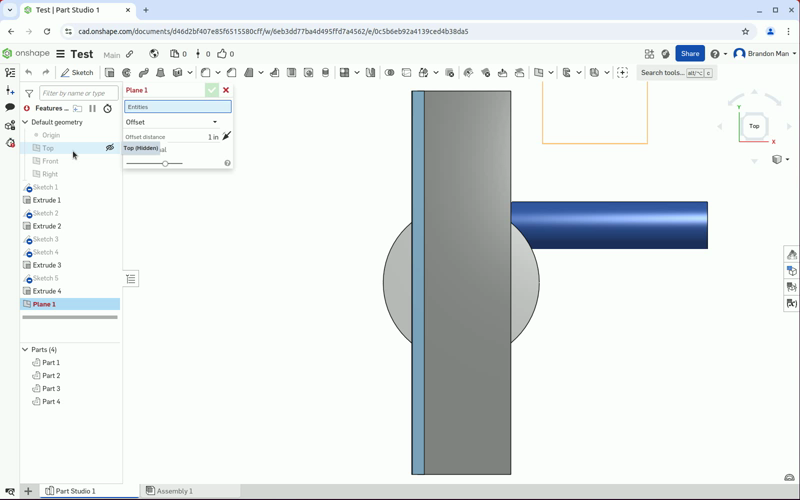
click(73, 150)
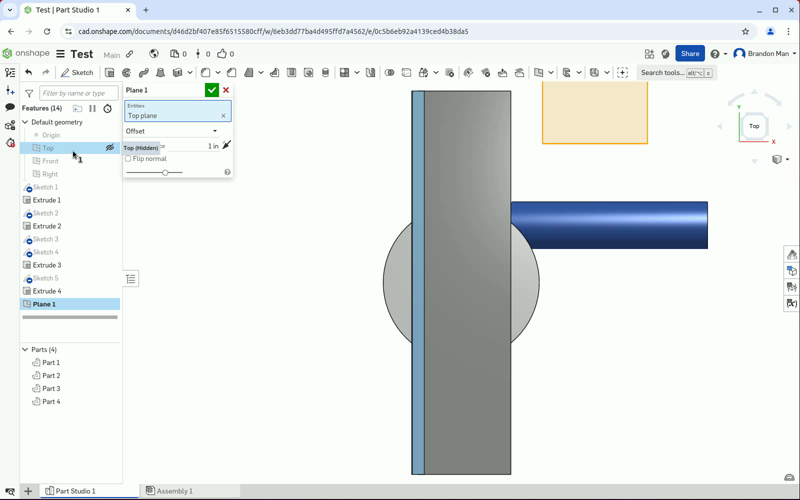
key(tab, 2)
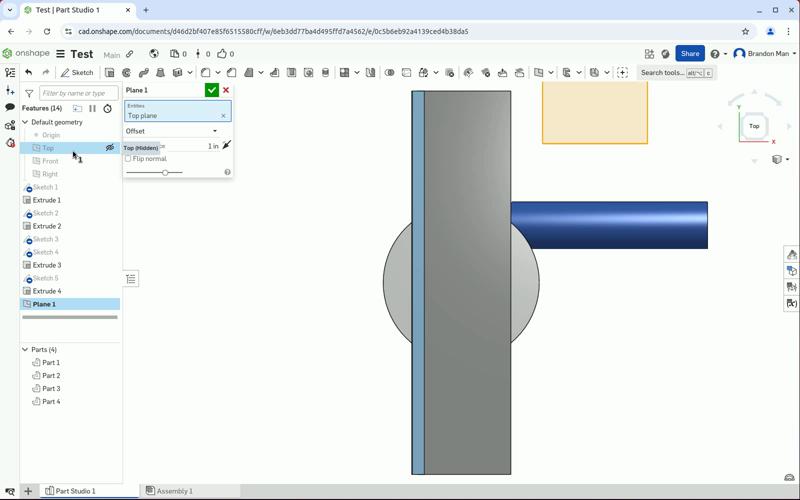
text(2.614)
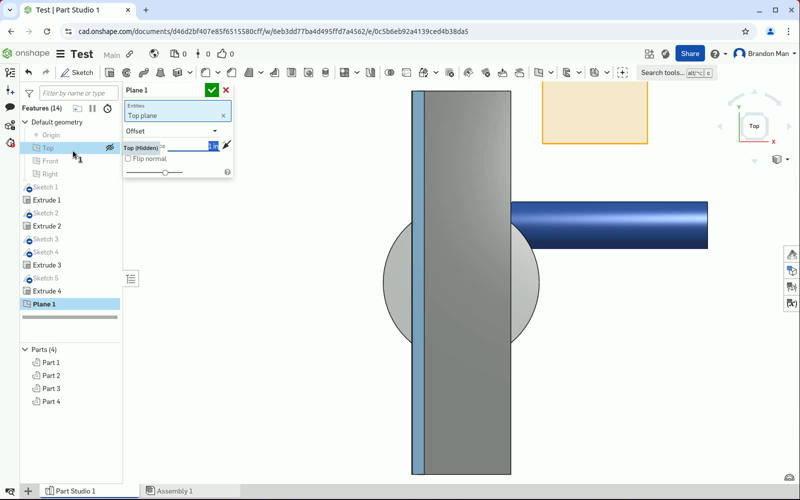
key(enter, 2)
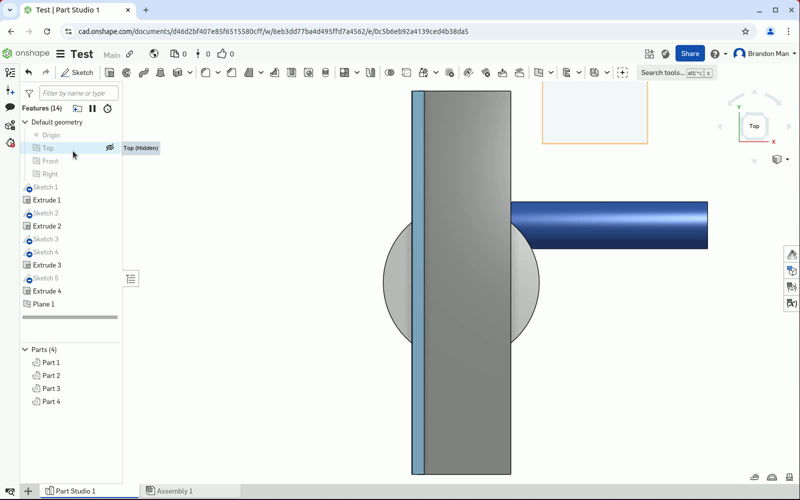
key(shift+s)
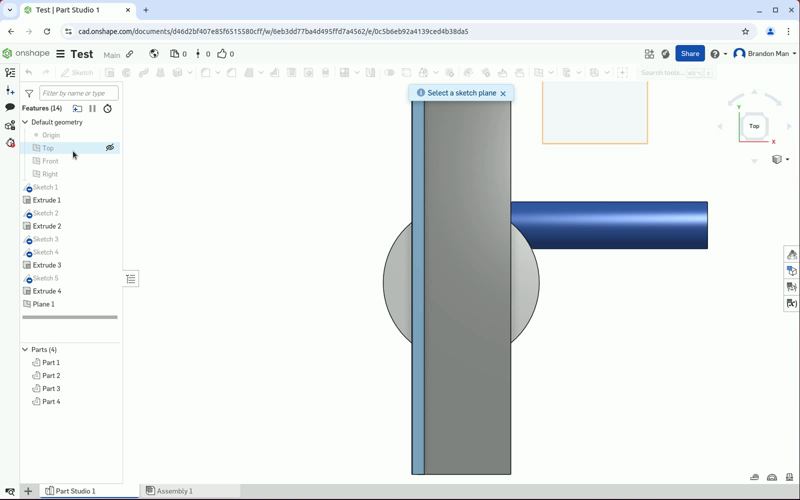
mouse_move(73, 306)
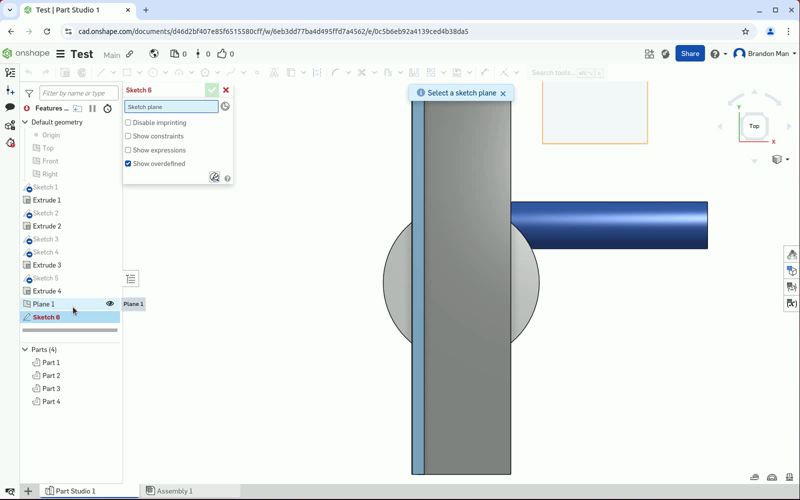
click(73, 306)
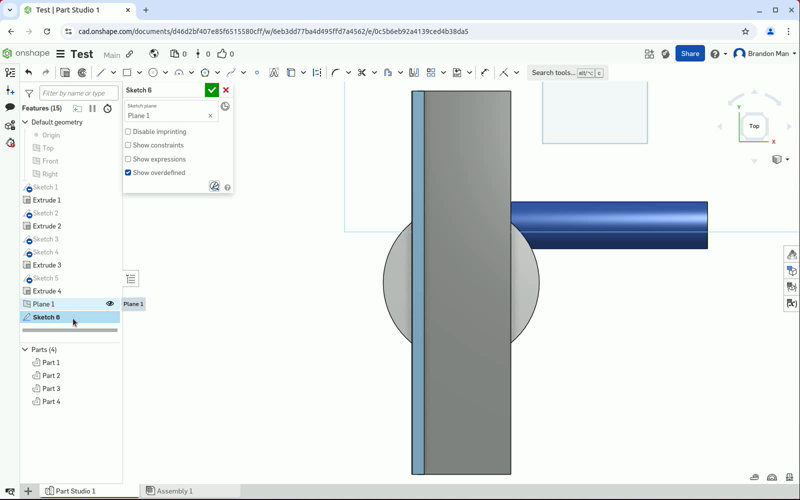
mouse_move(73, 352)
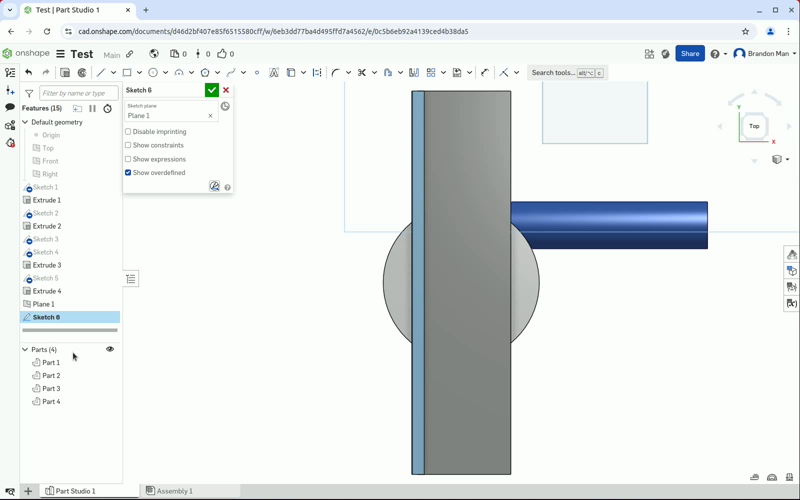
key(y)
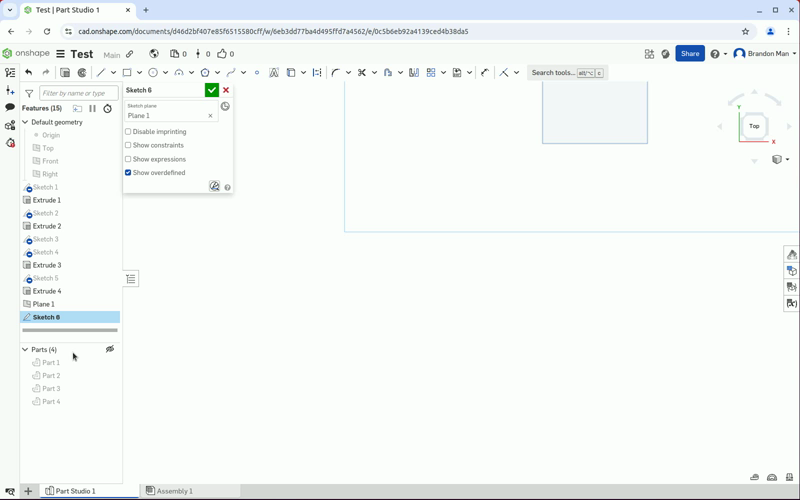
key(c)
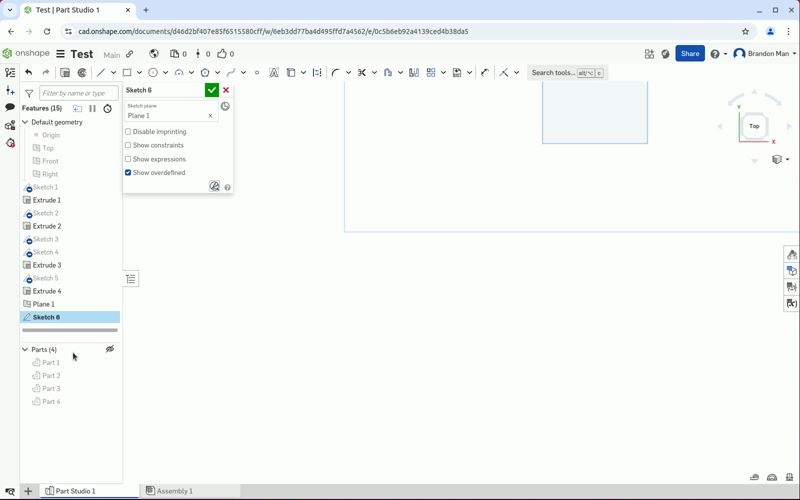
key_down(shift)
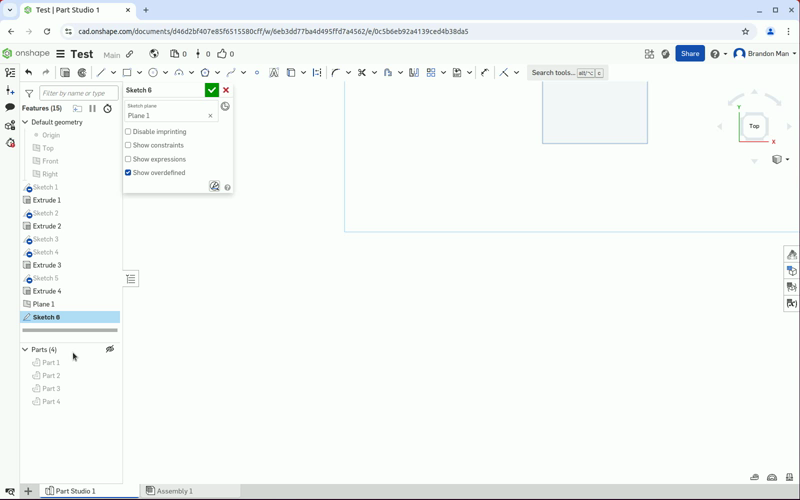
mouse_move(461, 282)
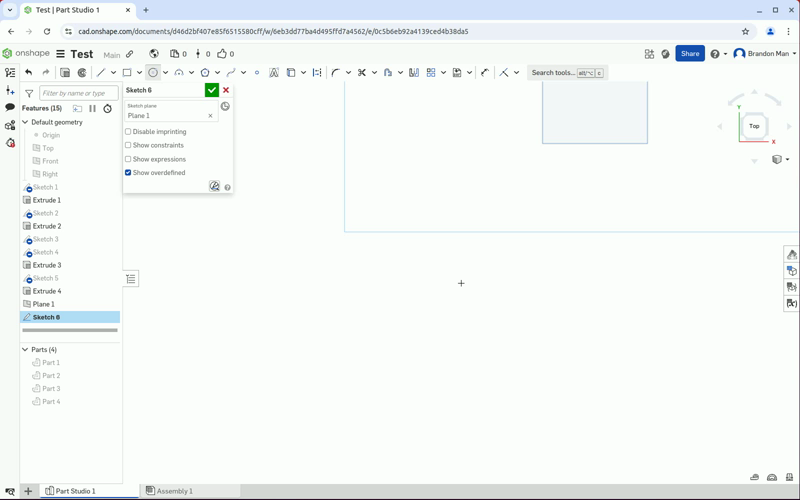
click(461, 282)
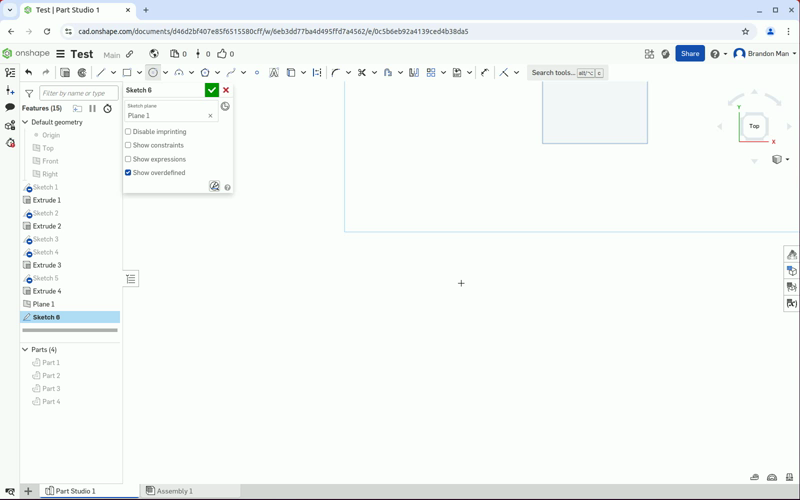
key_up(shift)
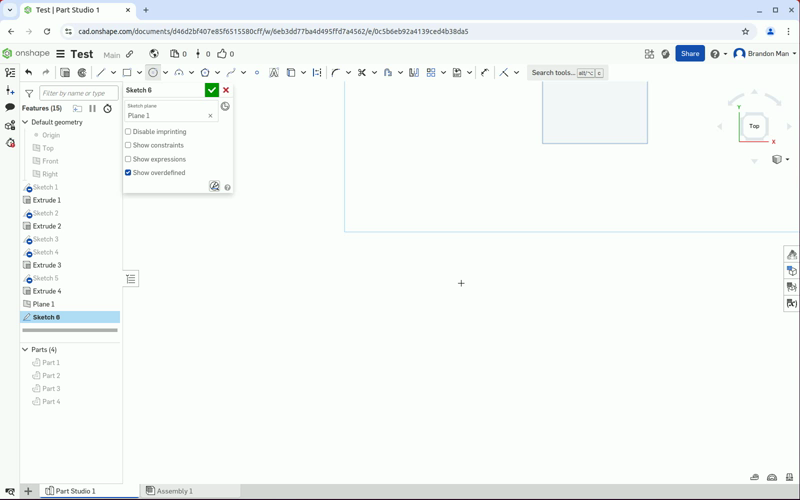
mouse_move(517, 282)
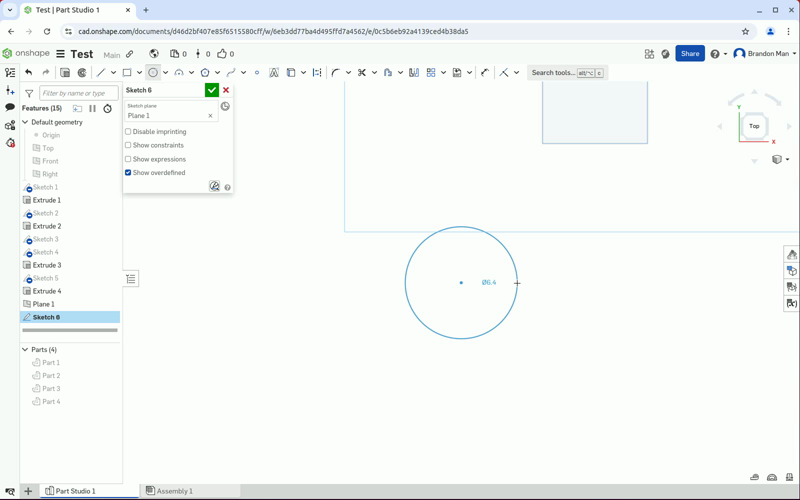
click(517, 282)
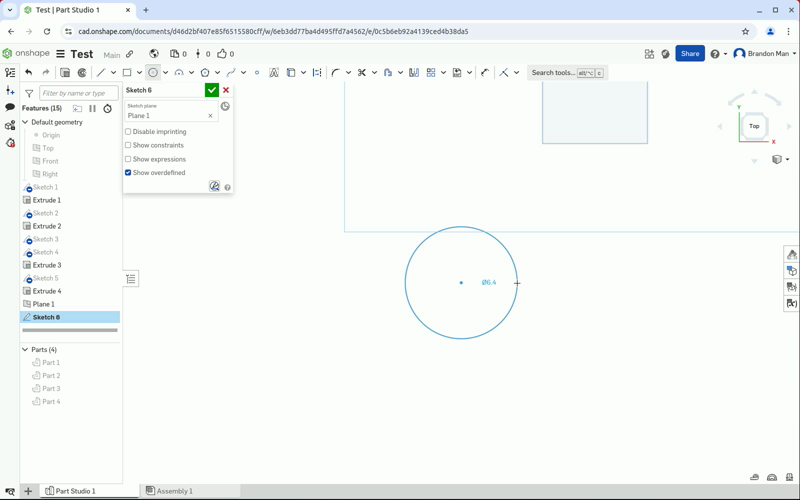
key(esc)
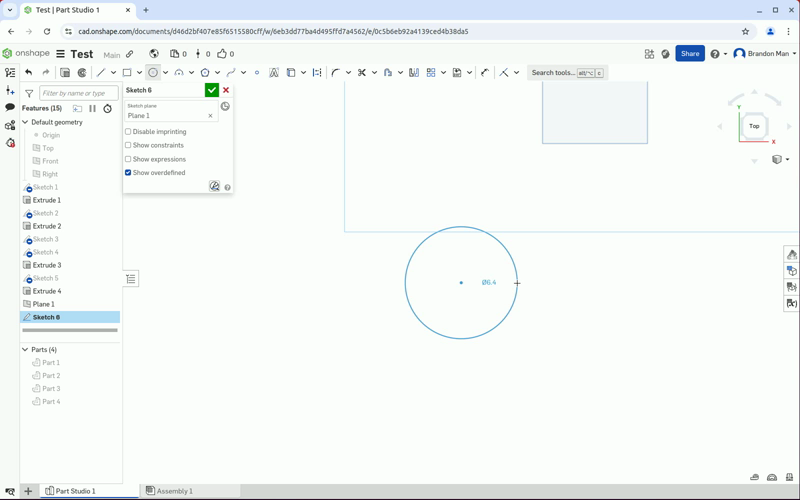
mouse_move(435, 270)
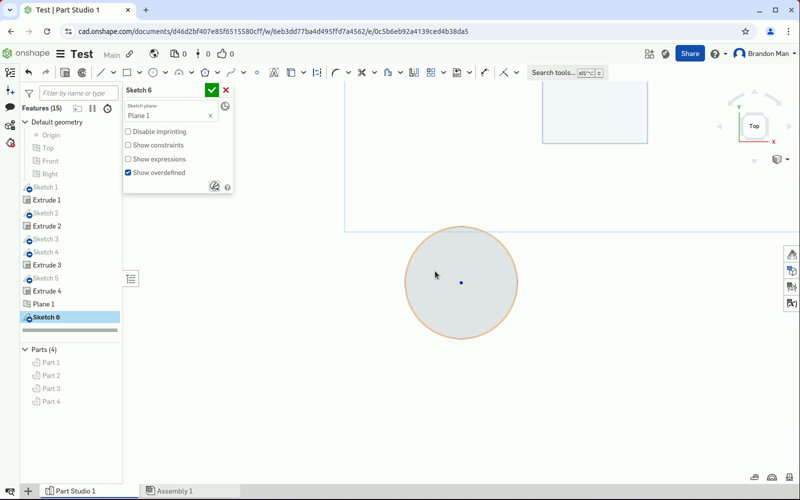
click(435, 270)
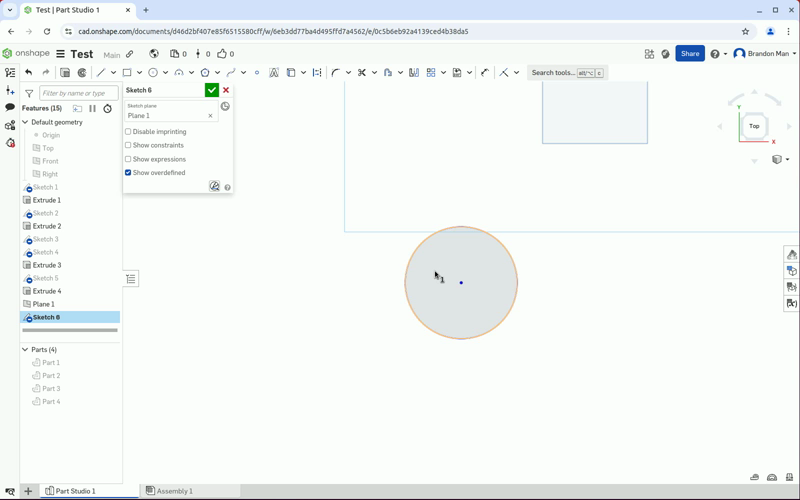
mouse_move(73, 352)
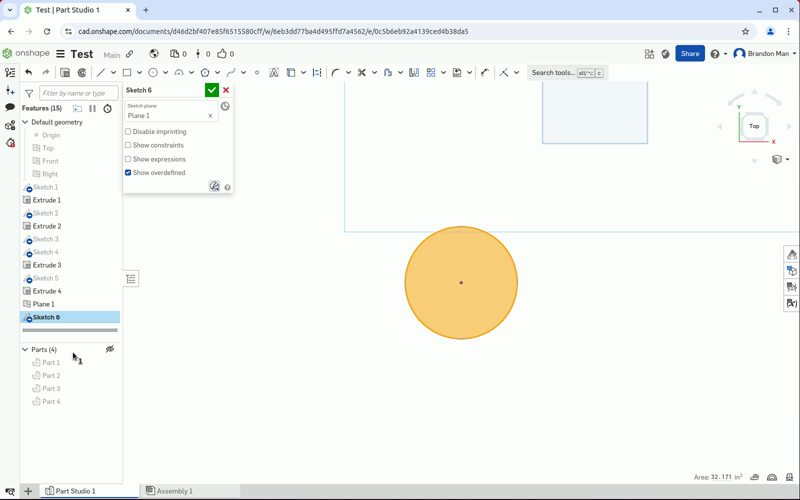
key(shift+y)
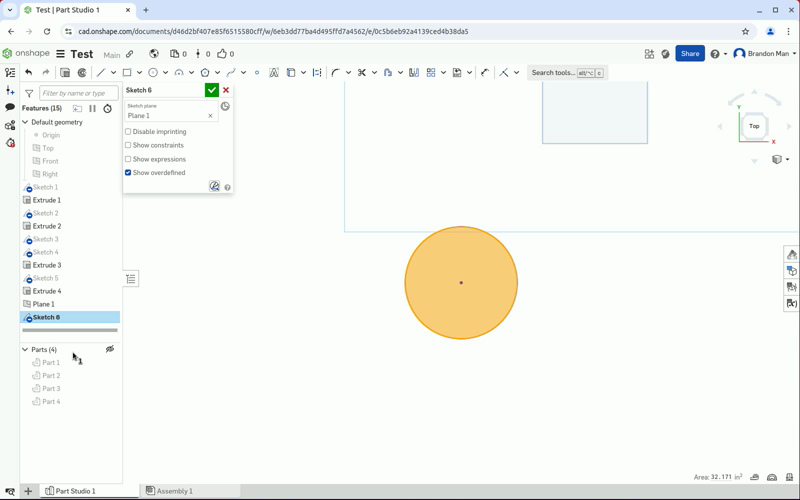
key(shift+e)
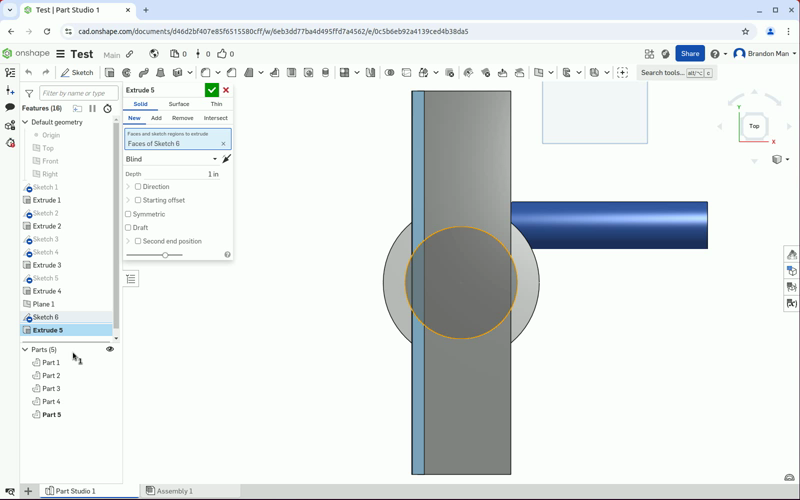
mouse_move(143, 106)
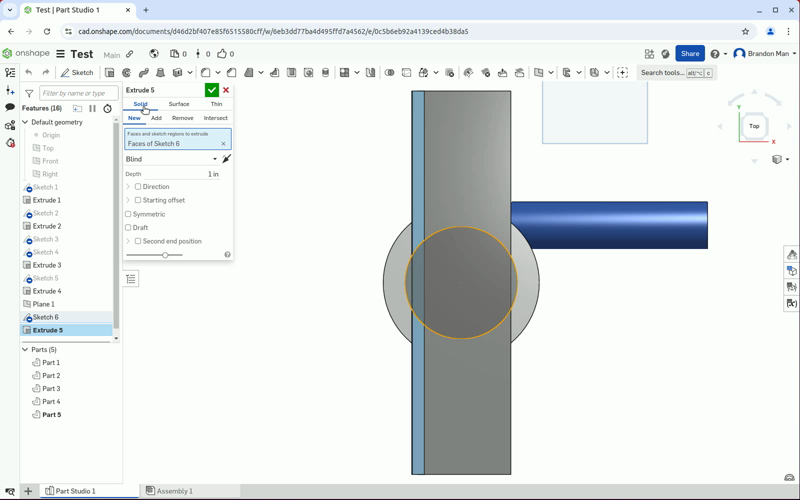
click(143, 106)
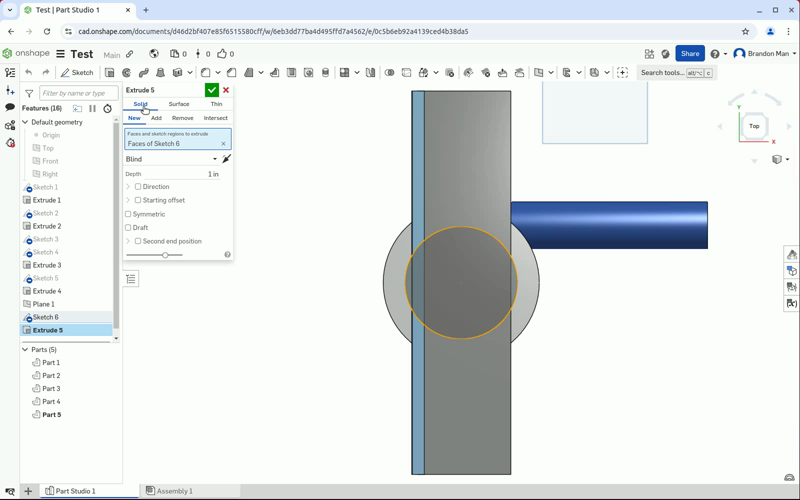
mouse_move(186, 120)
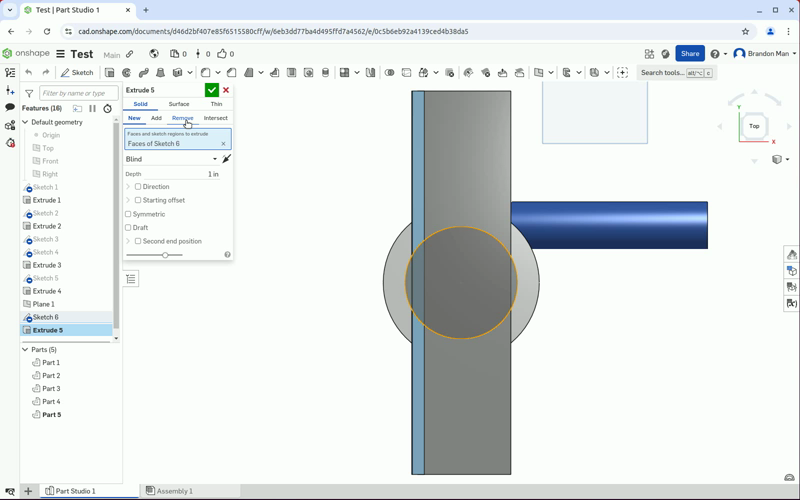
click(186, 120)
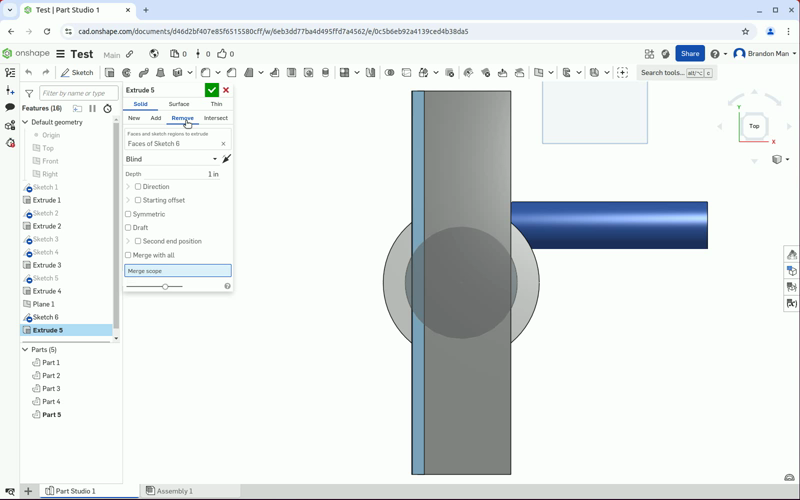
key(tab, 4)
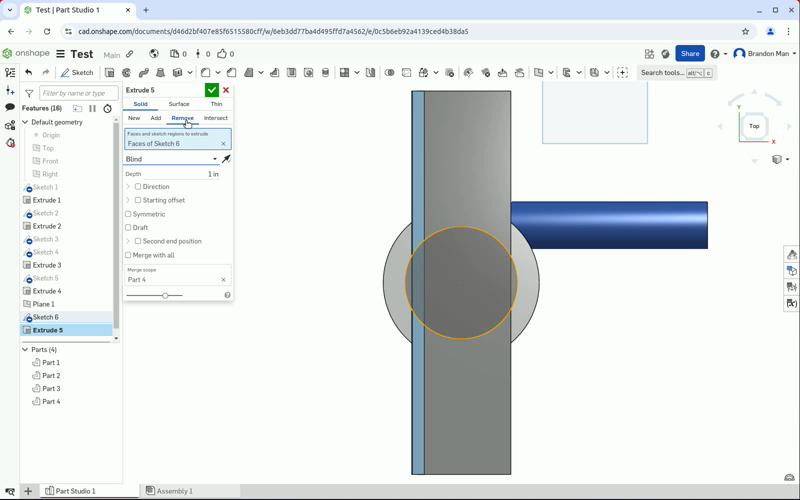
text(3.75)
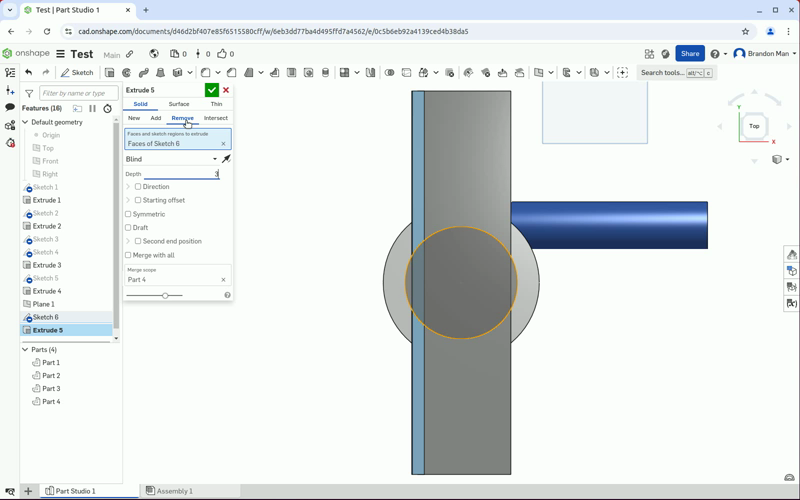
key(tab, 6)
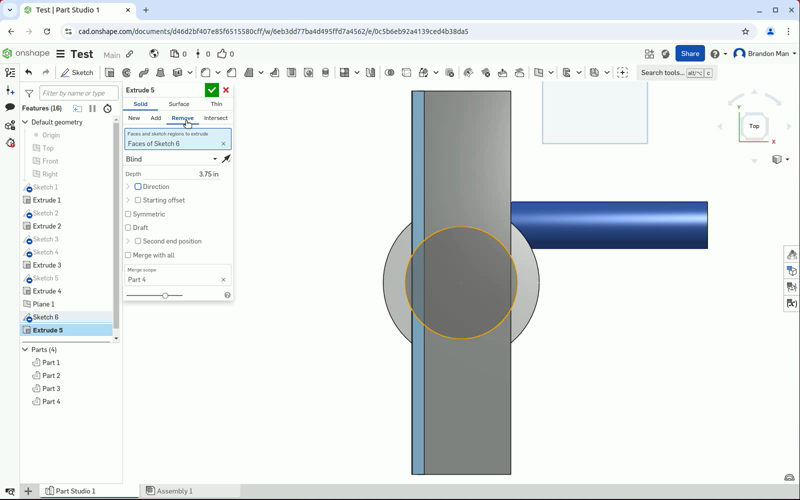
key(space)
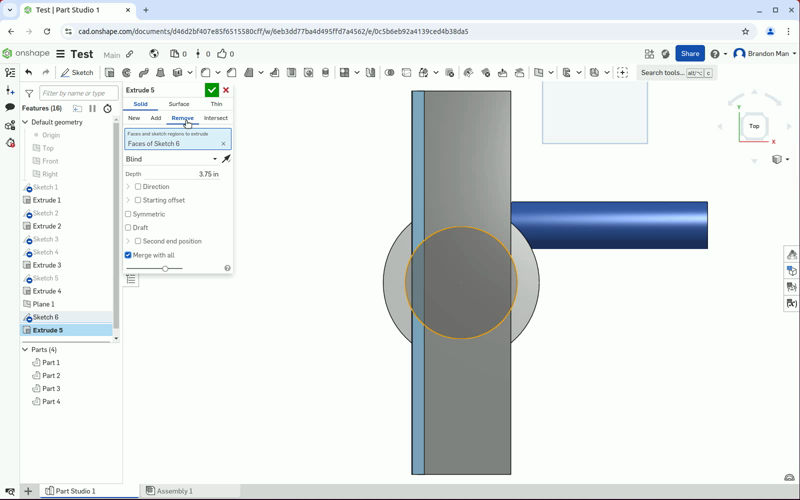
key(enter)
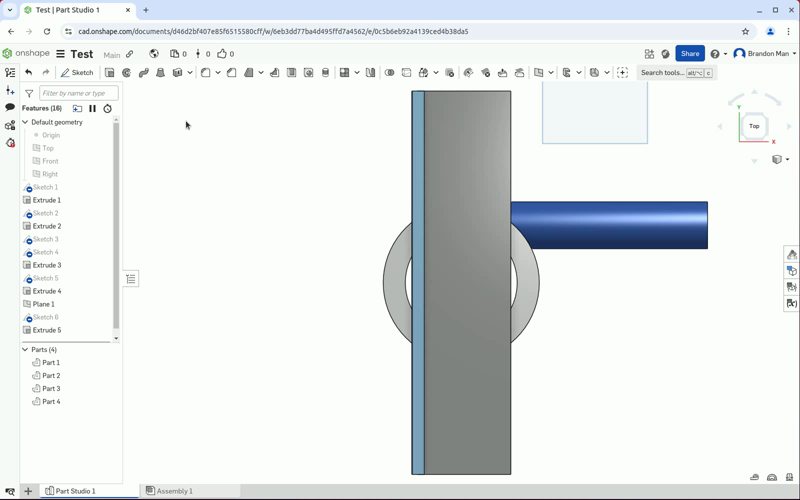
key(shift+h)
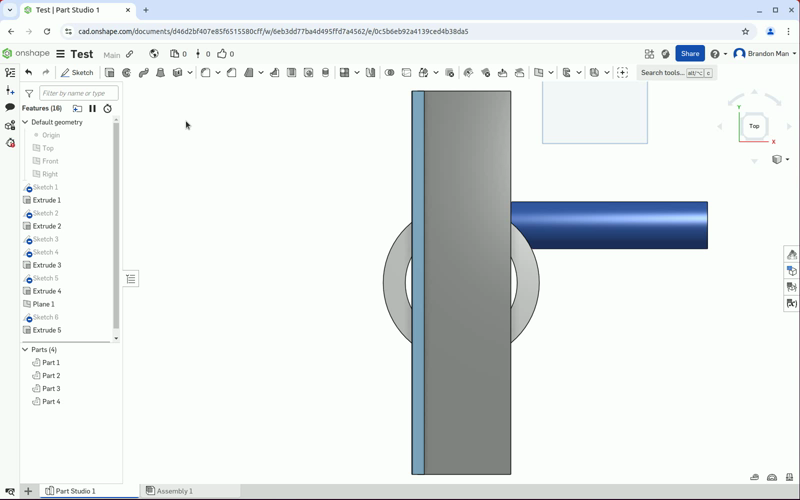
key(shift+h)
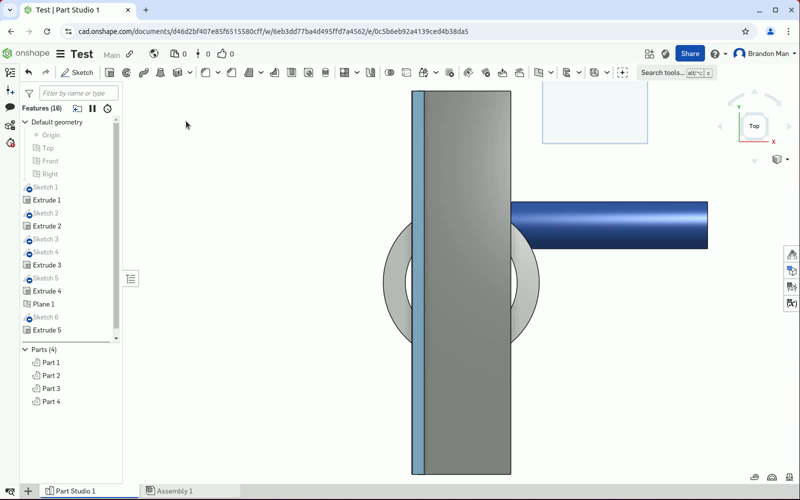
key(shift+7)
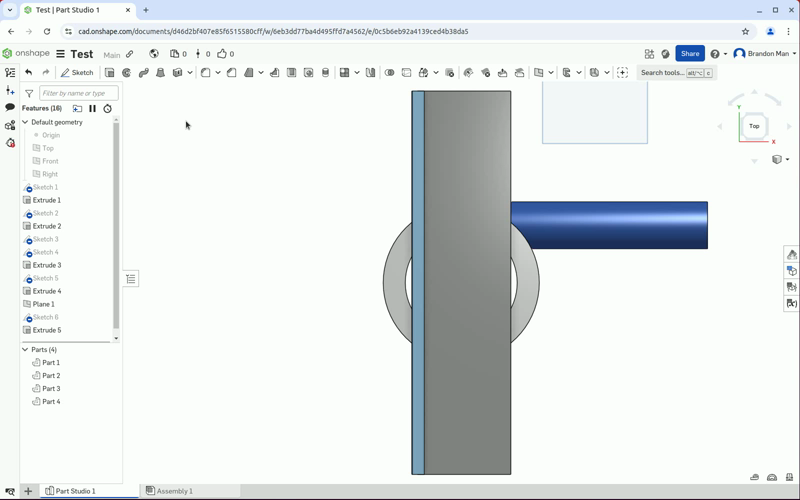
key(up, 3)
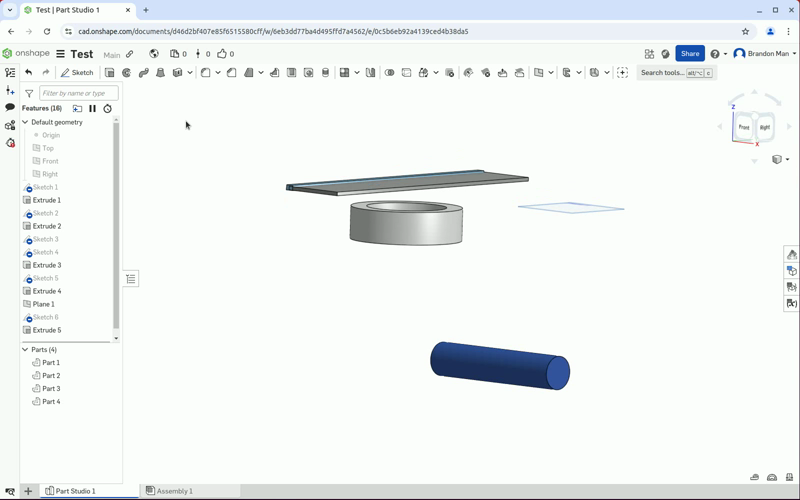
key(left, 3)
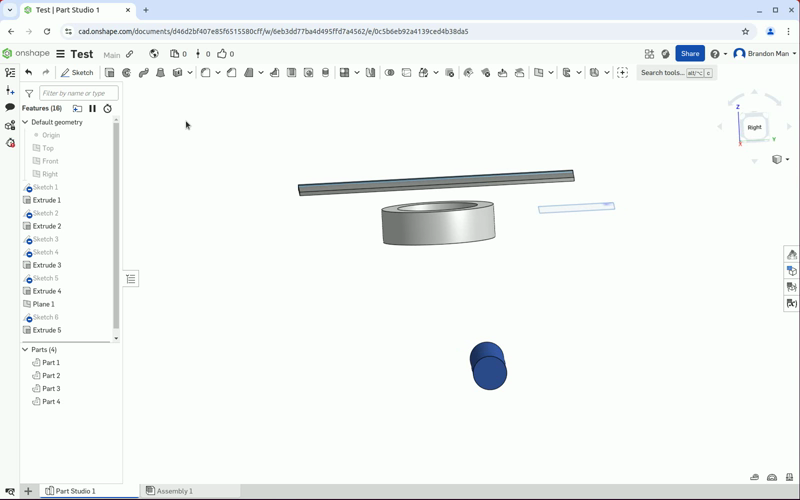
key(right, 3)
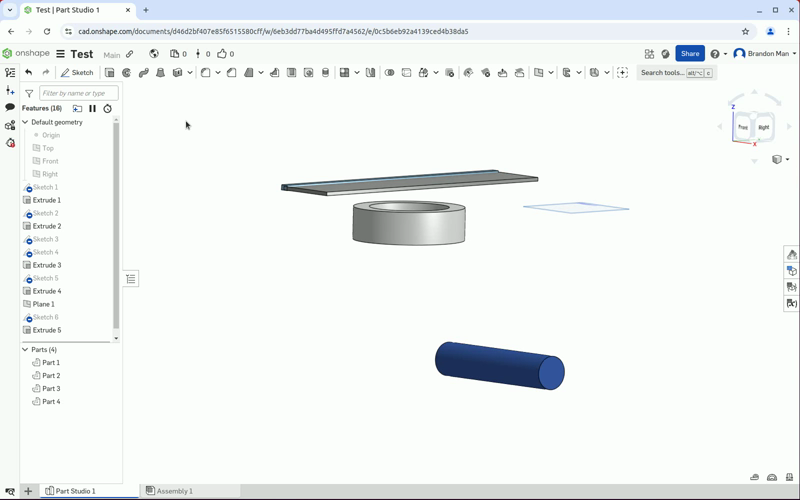
key(down, 3)
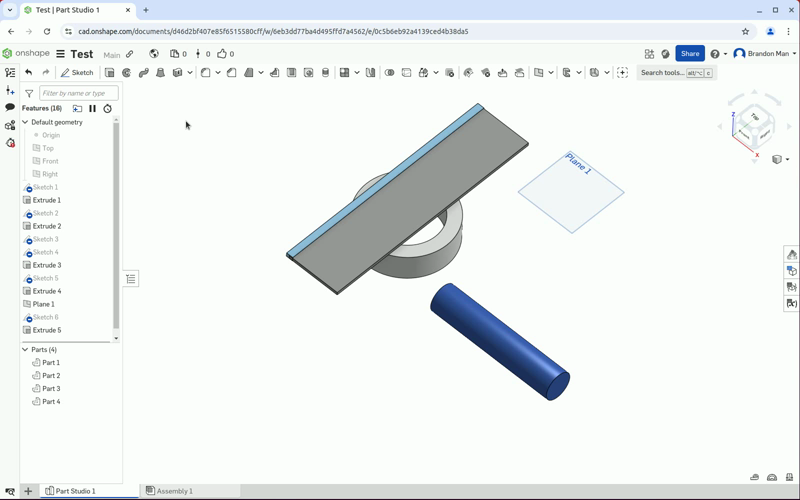
mouse_move(69, 189)
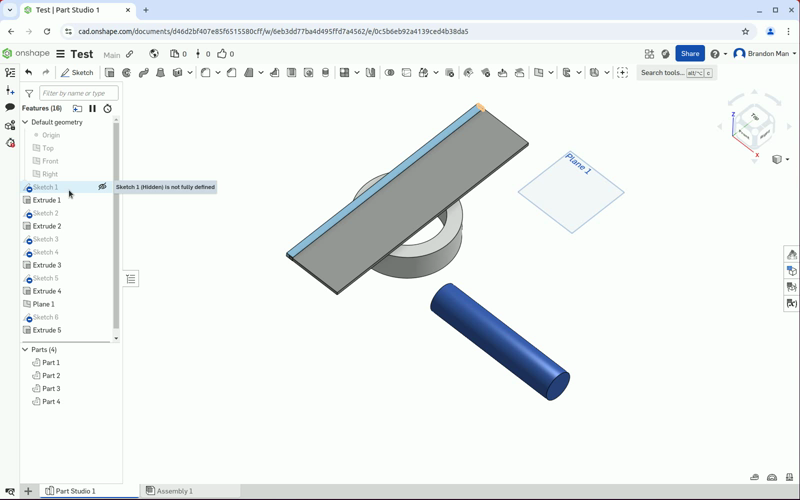
click(69, 189)